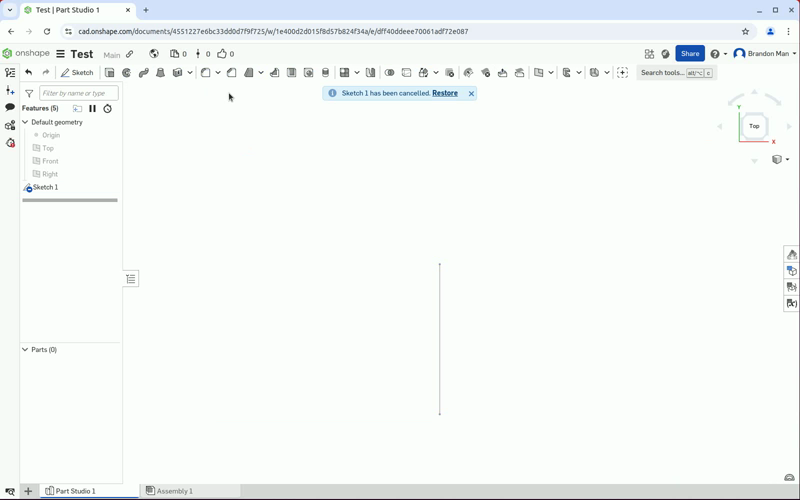
key(shift+h)
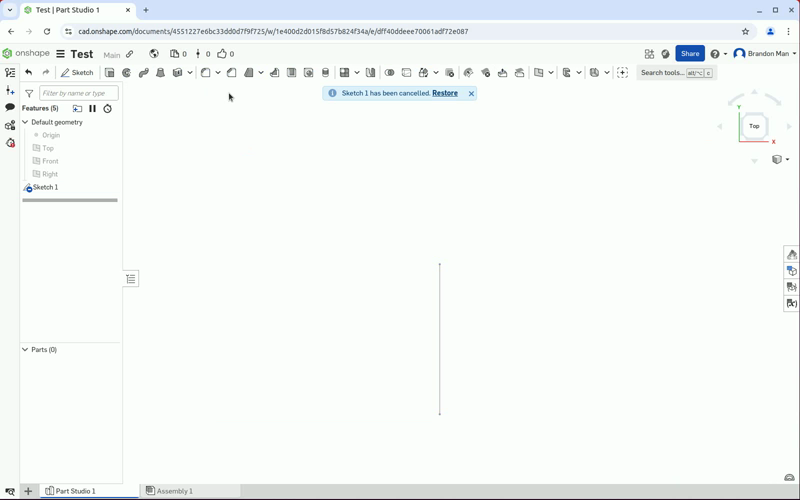
key(shift+s)
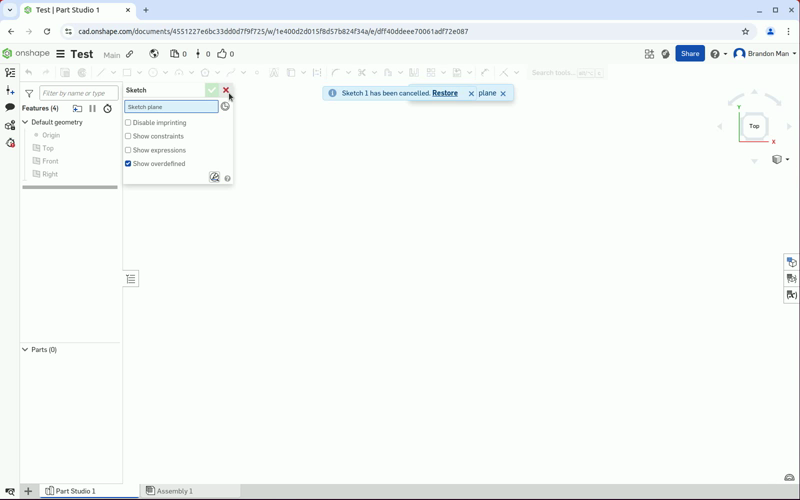
mouse_move(73, 150)
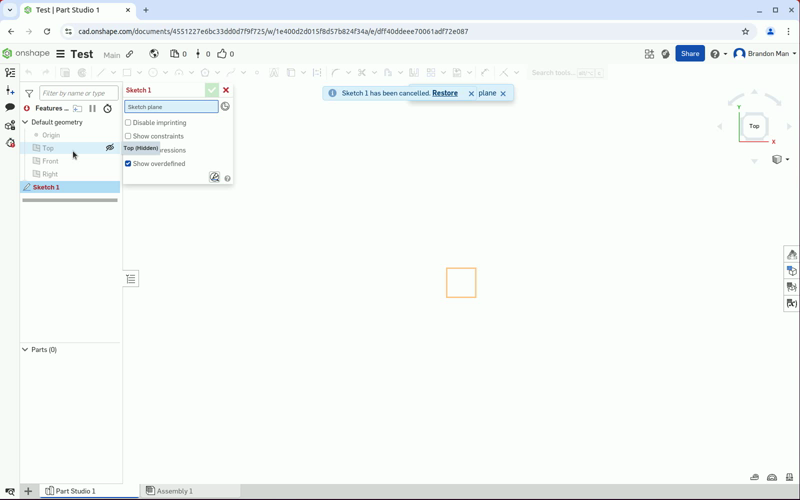
click(73, 150)
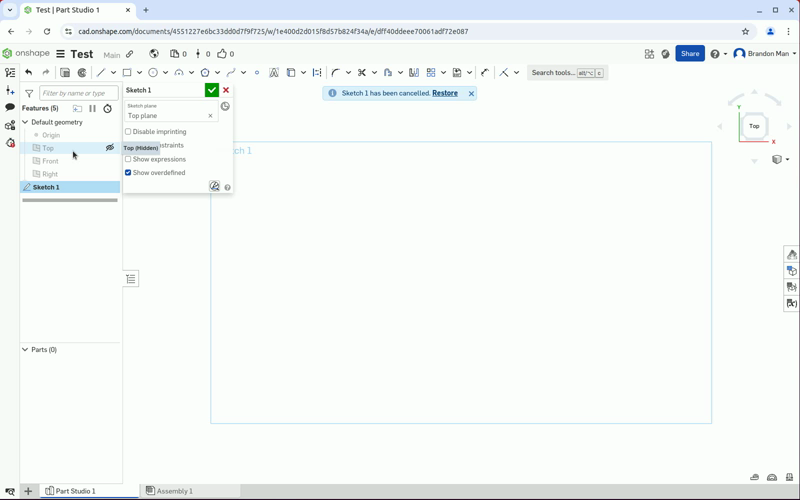
mouse_move(73, 352)
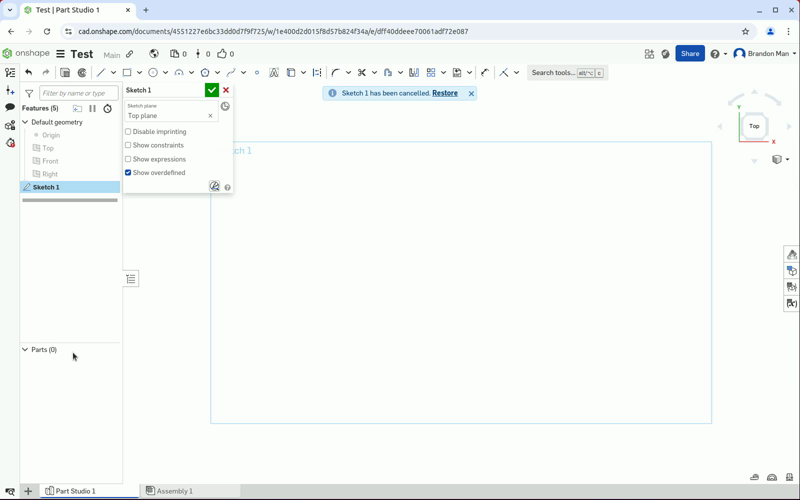
key(y)
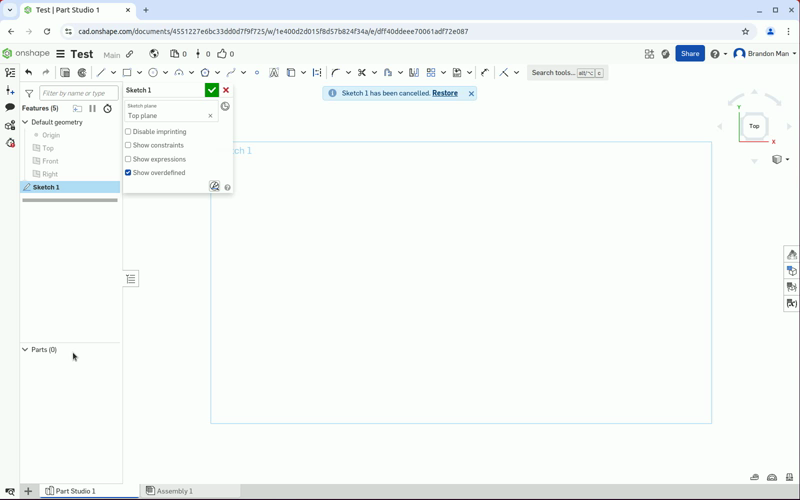
key(l)
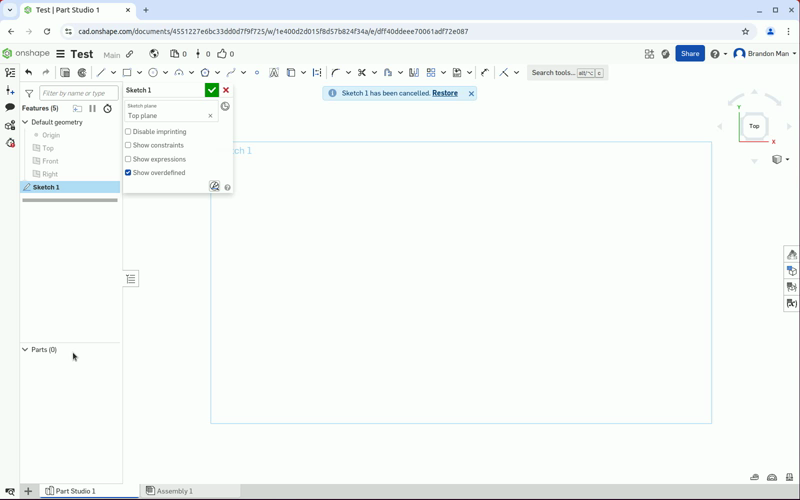
key_down(shift)
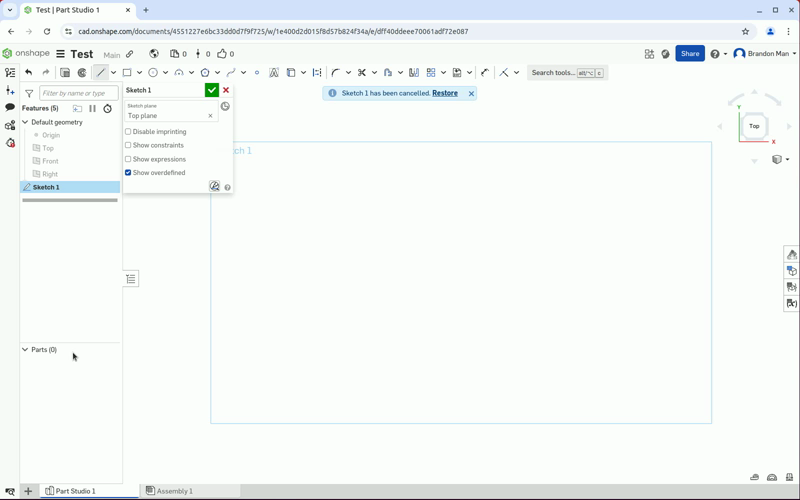
mouse_move(348, 395)
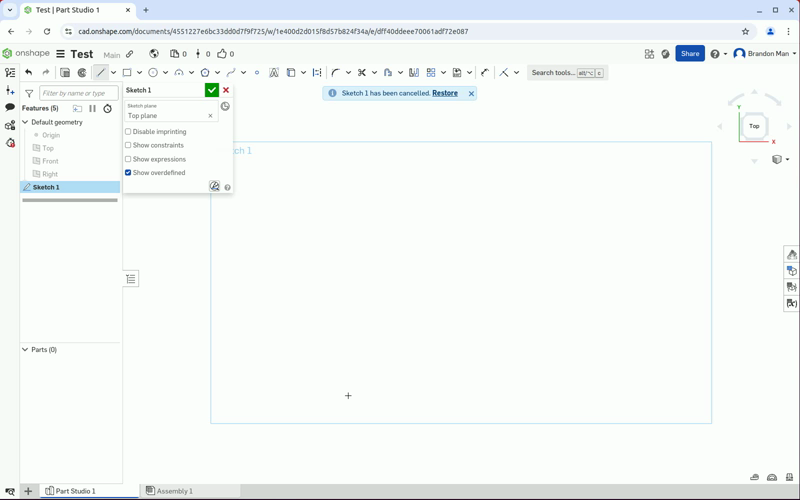
click(348, 395)
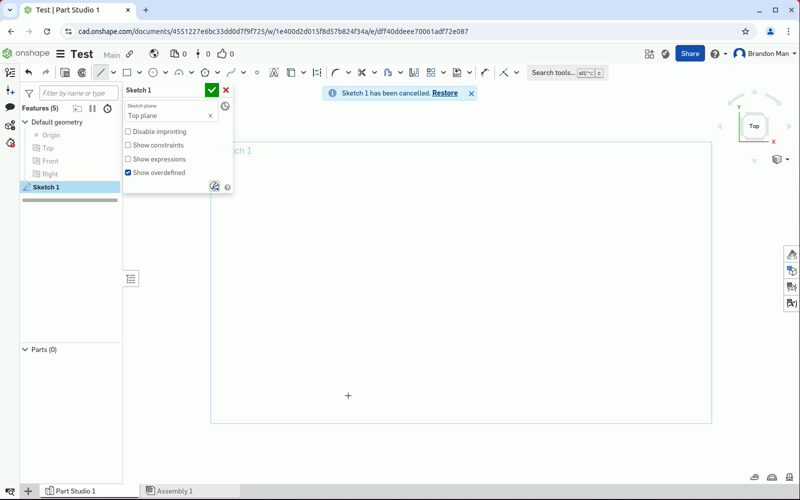
key_up(shift)
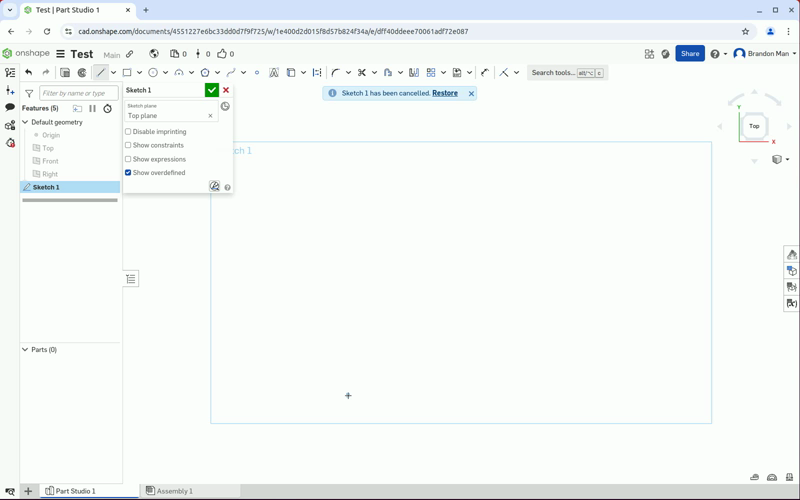
key_down(shift)
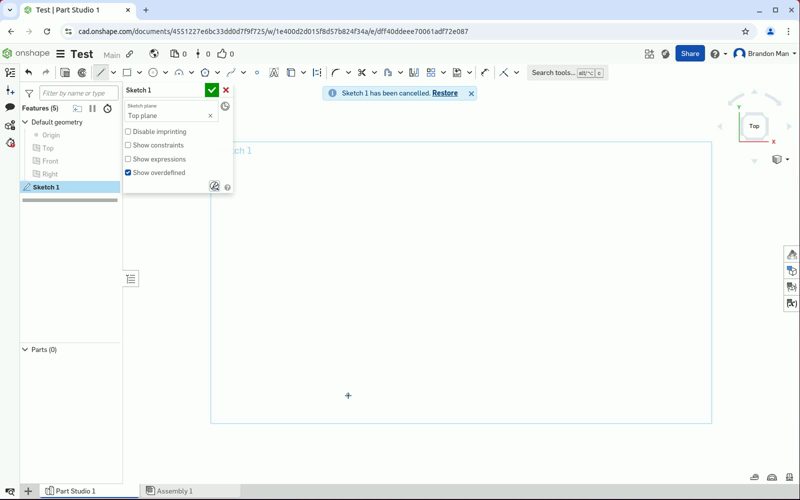
mouse_move(572, 395)
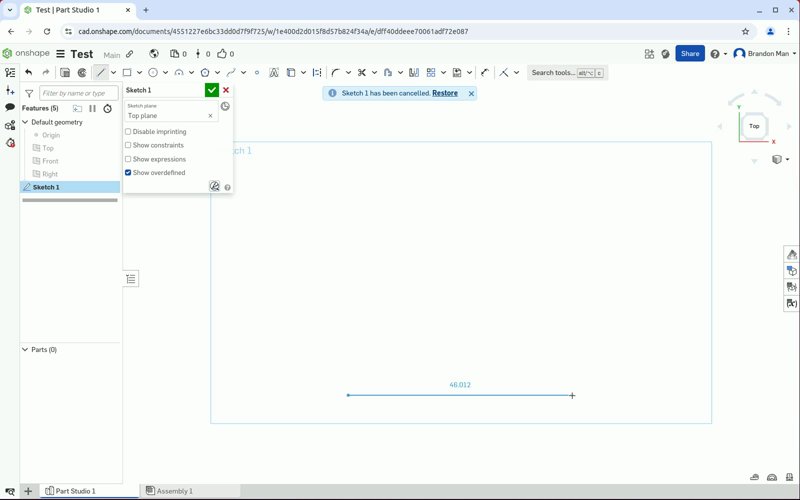
click(572, 395)
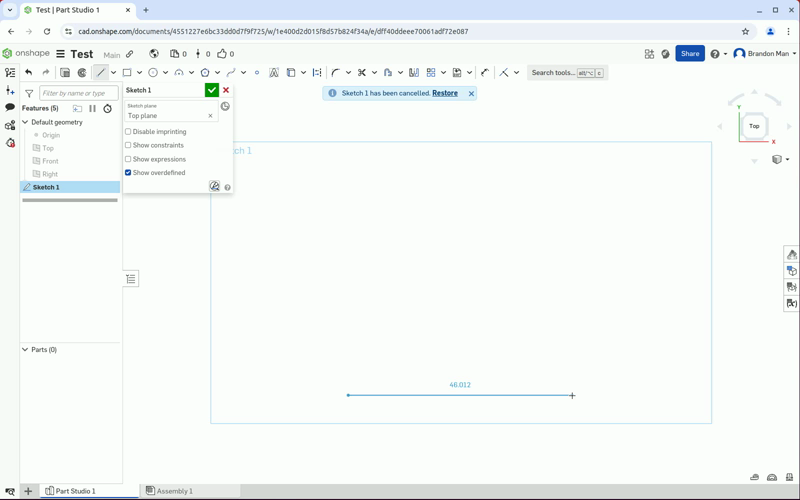
key_up(shift)
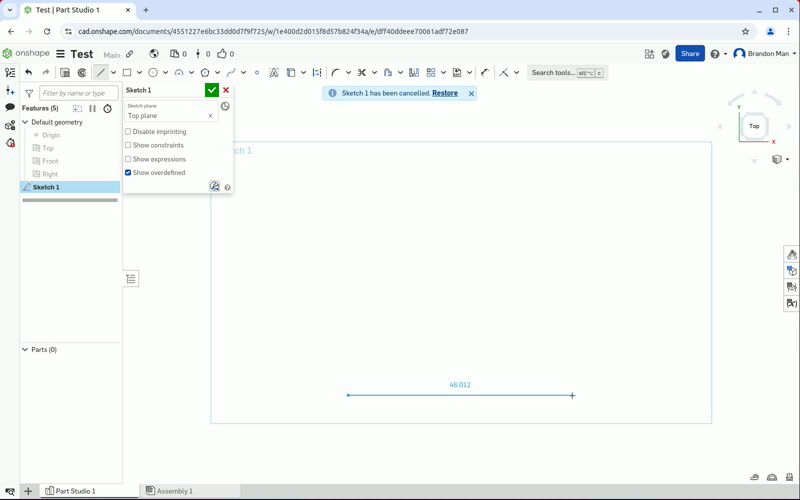
key_down(shift)
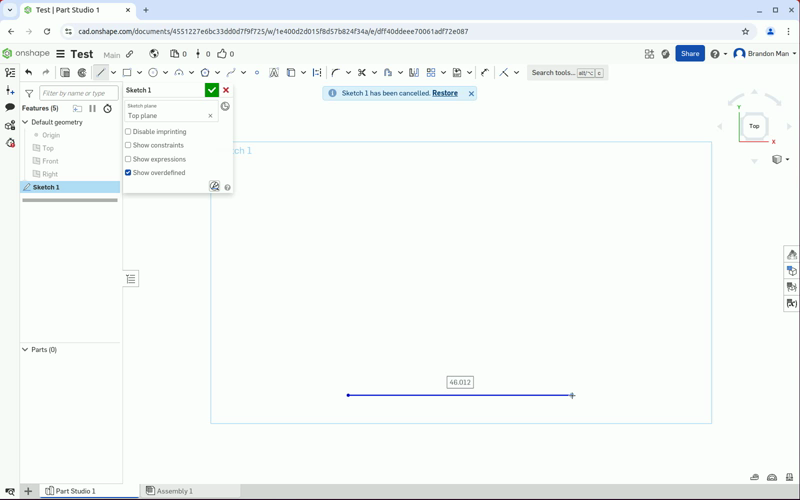
mouse_move(572, 171)
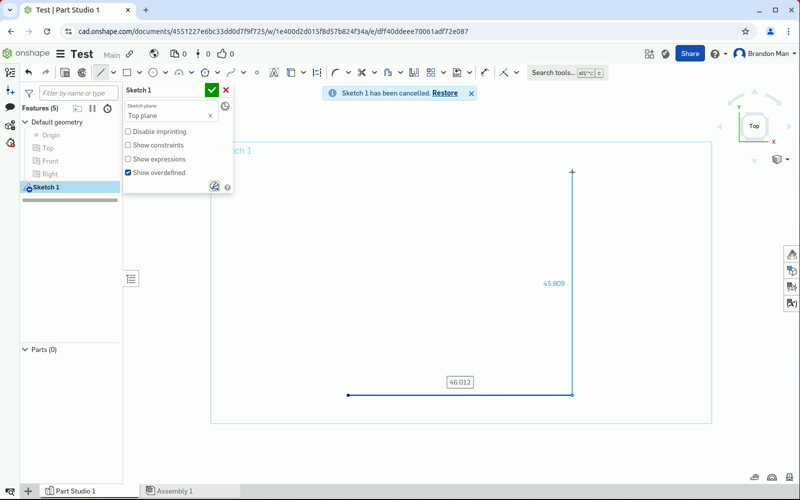
click(572, 171)
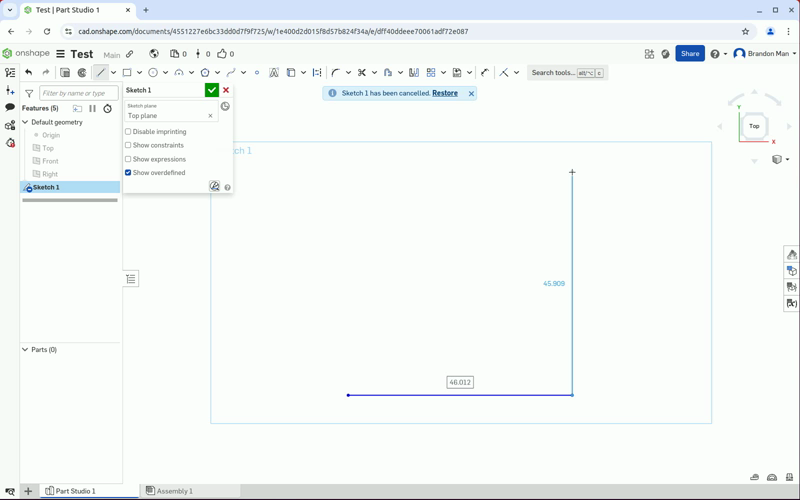
key_up(shift)
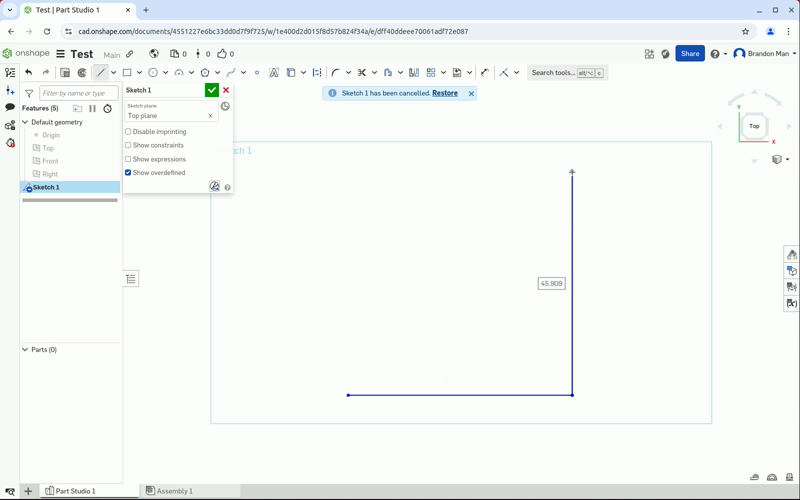
key_down(shift)
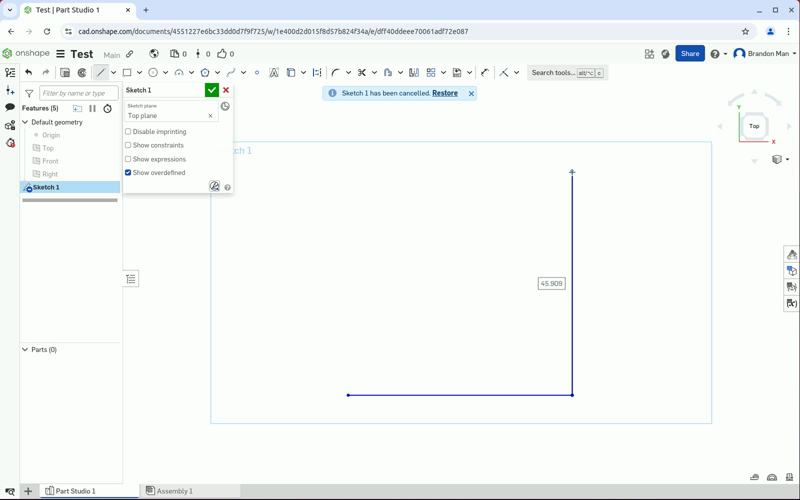
mouse_move(348, 171)
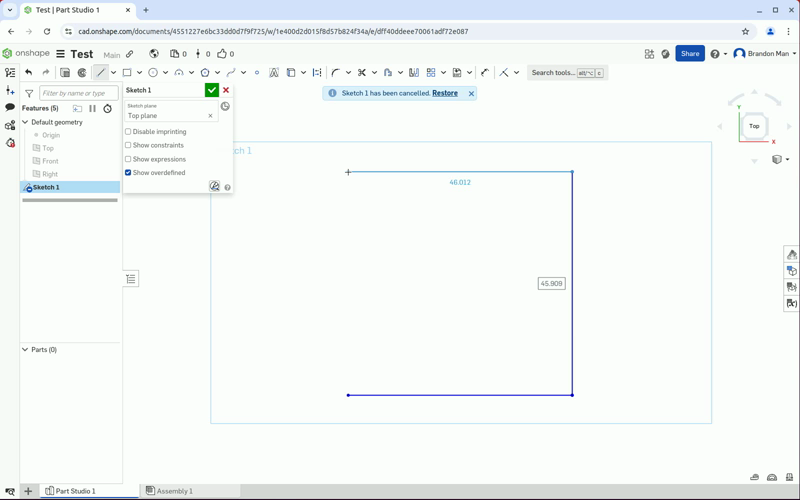
click(348, 171)
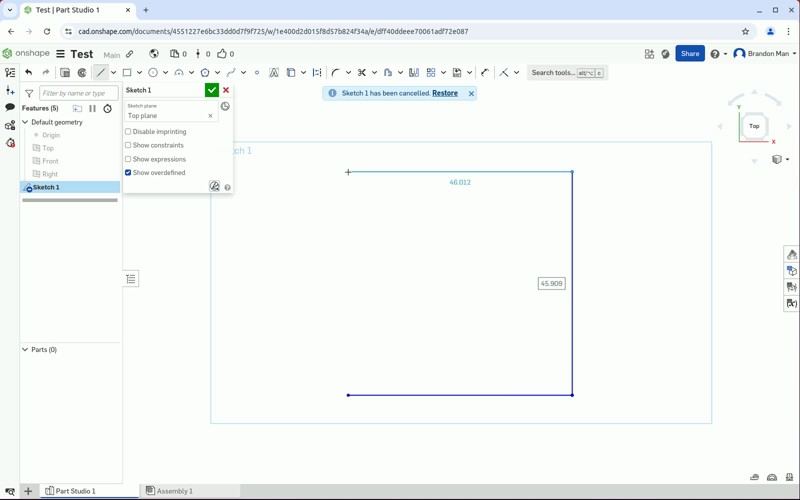
key_up(shift)
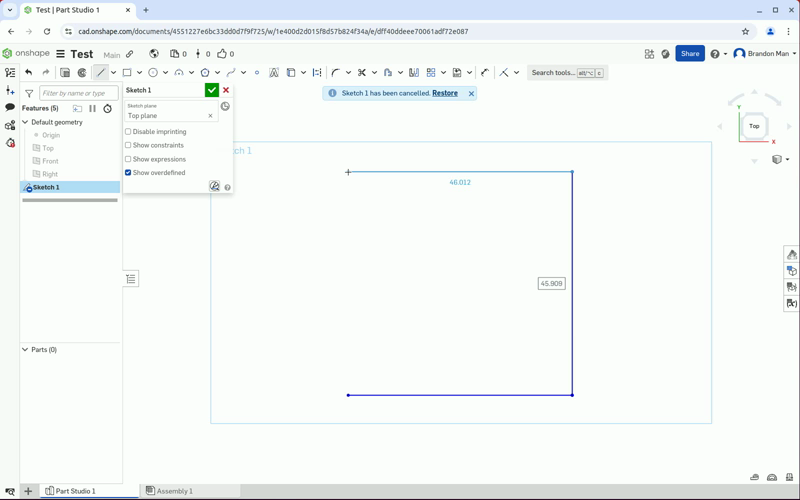
key_down(shift)
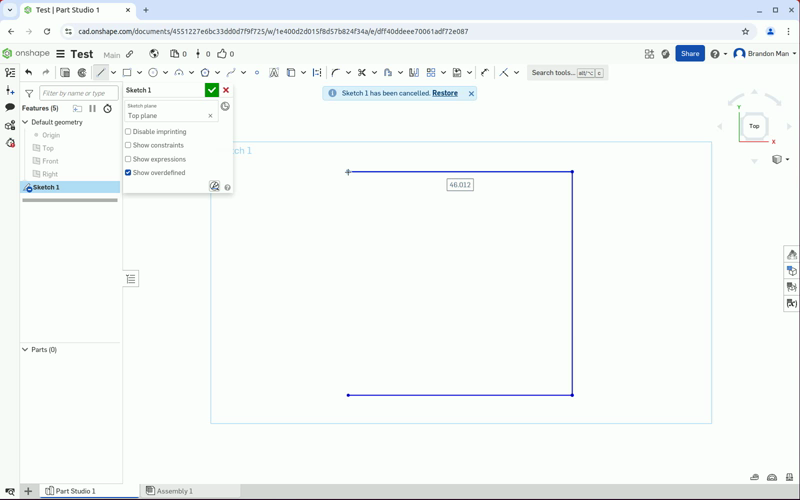
mouse_move(348, 395)
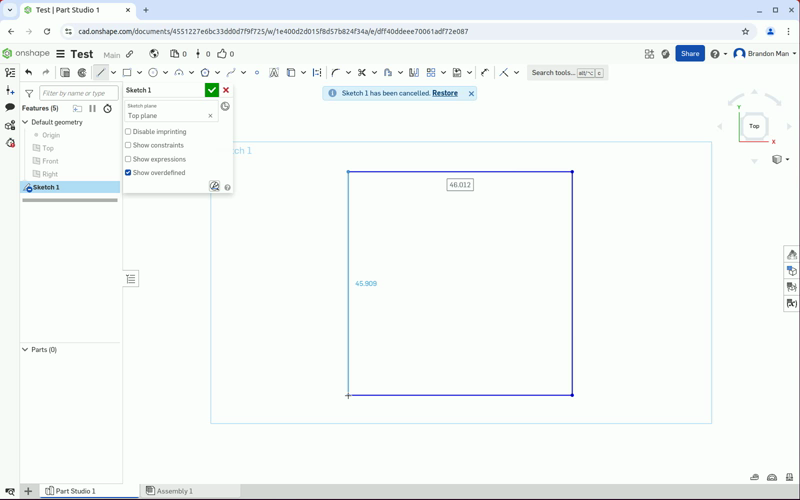
key_up(shift)
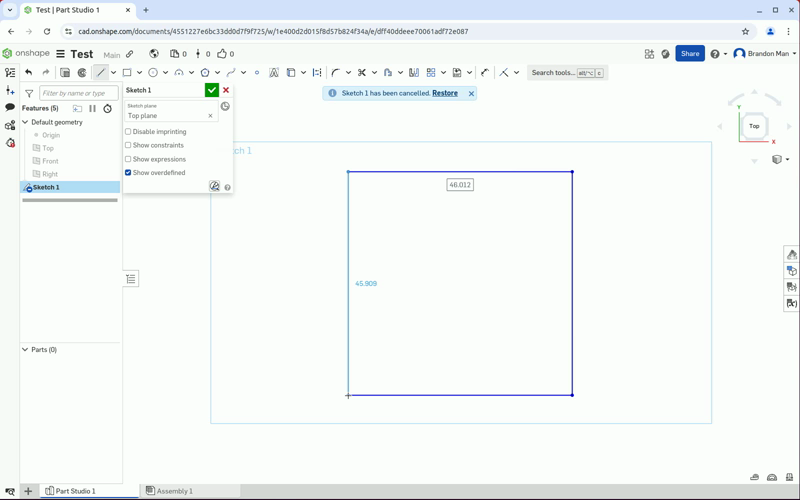
click(348, 395)
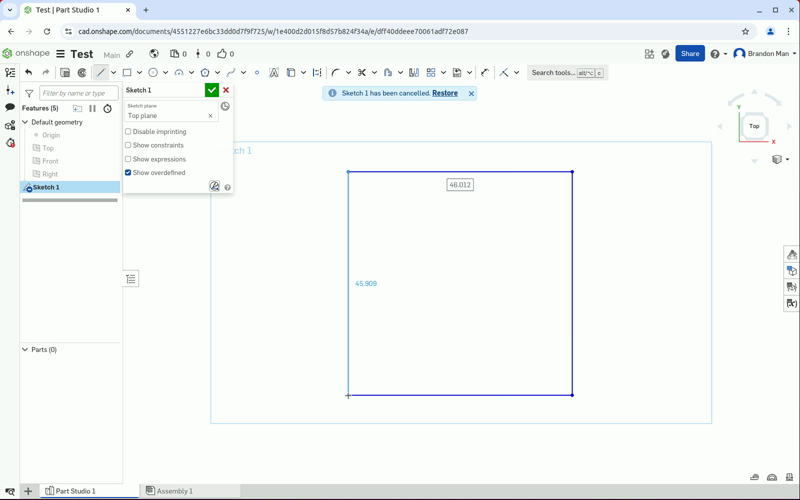
key(esc)
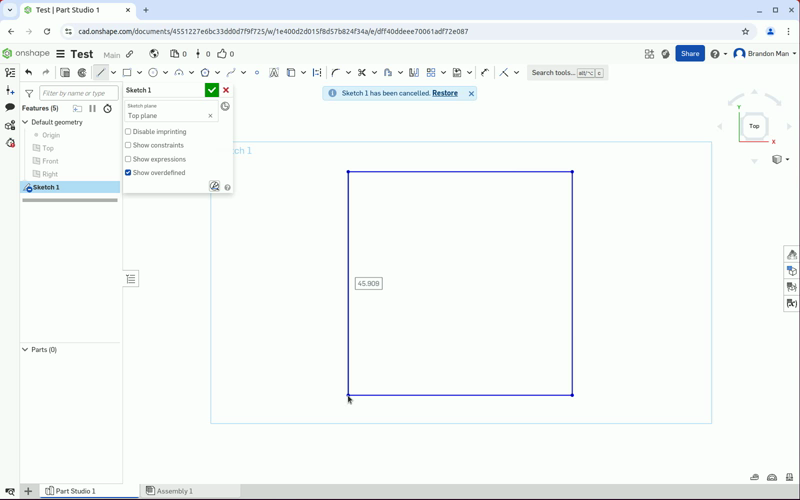
key(l)
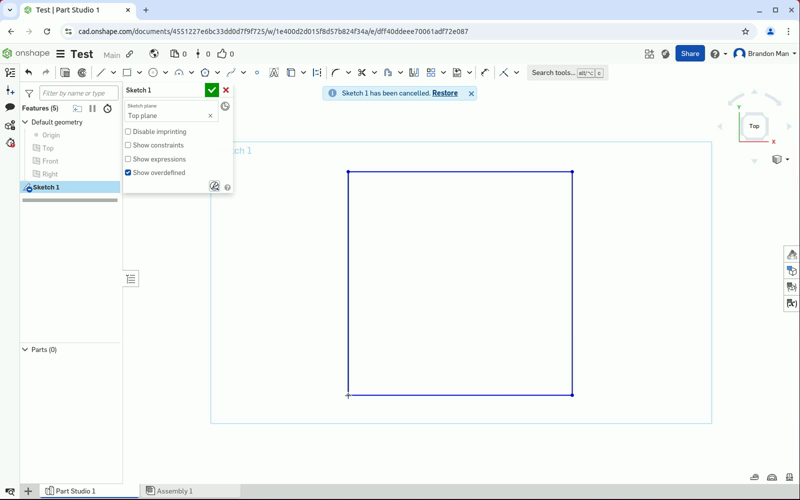
key_down(shift)
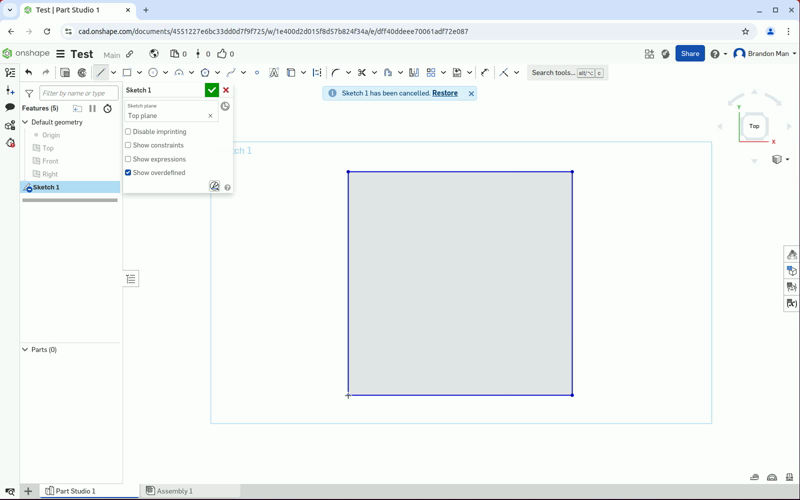
mouse_move(392, 322)
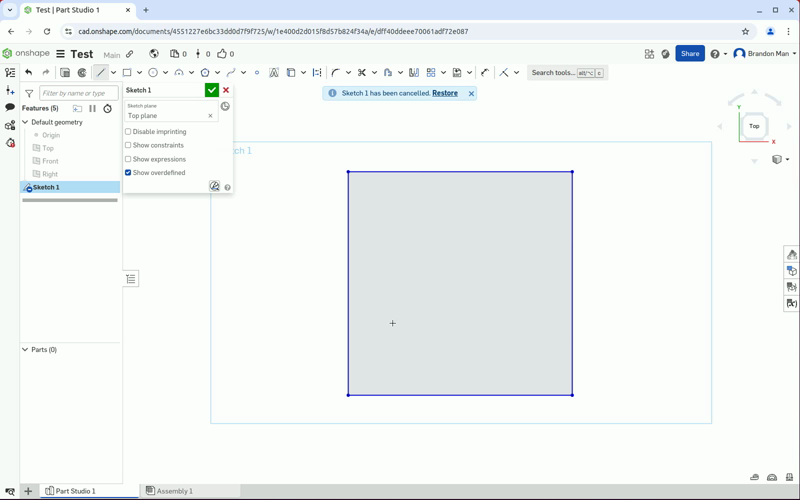
click(392, 322)
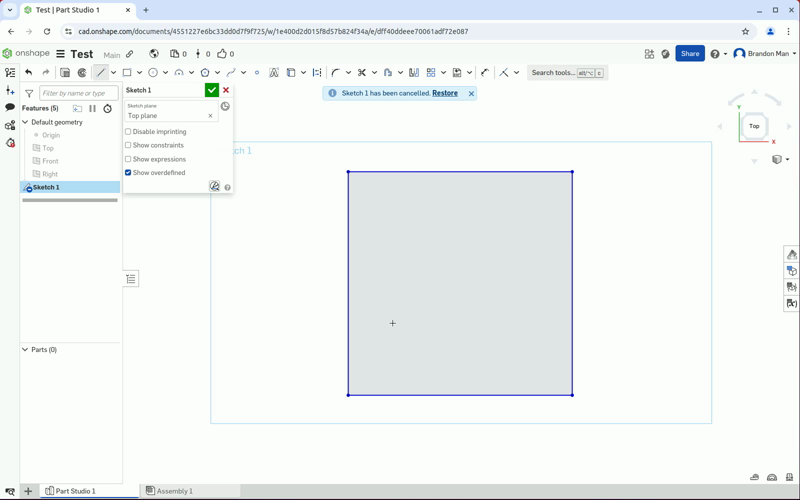
key_up(shift)
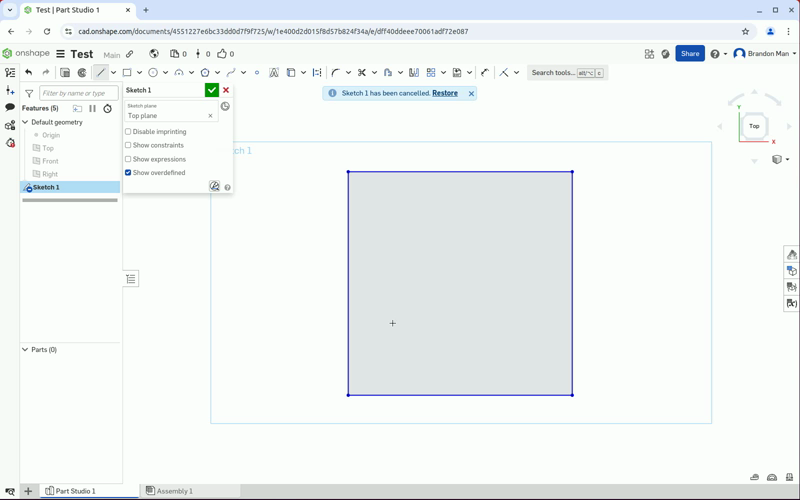
key_down(shift)
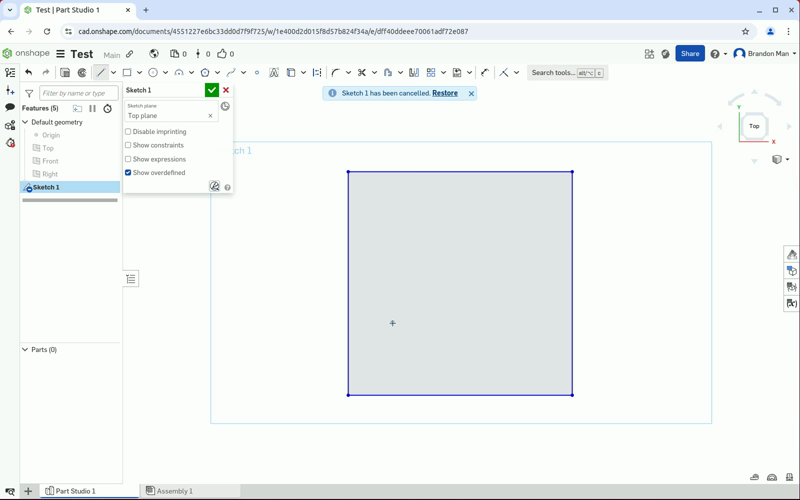
mouse_move(461, 360)
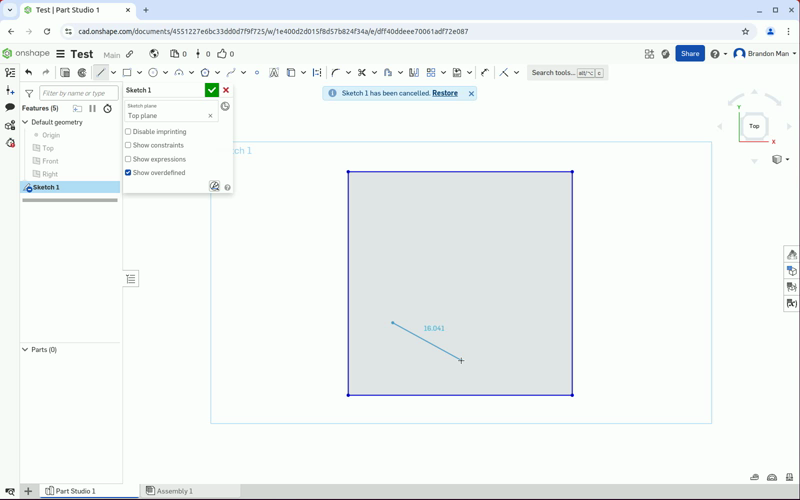
click(461, 360)
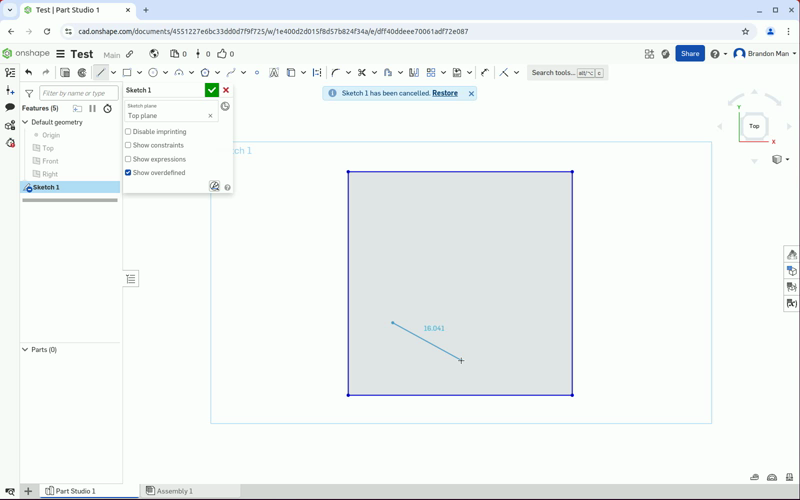
key_up(shift)
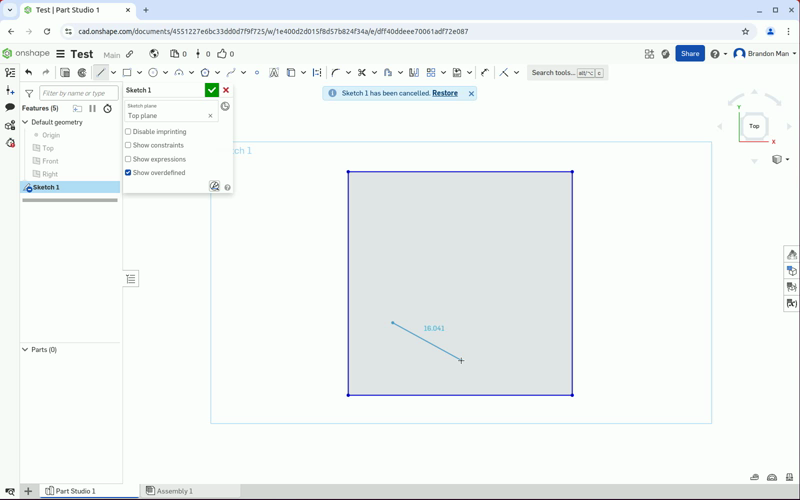
key_down(shift)
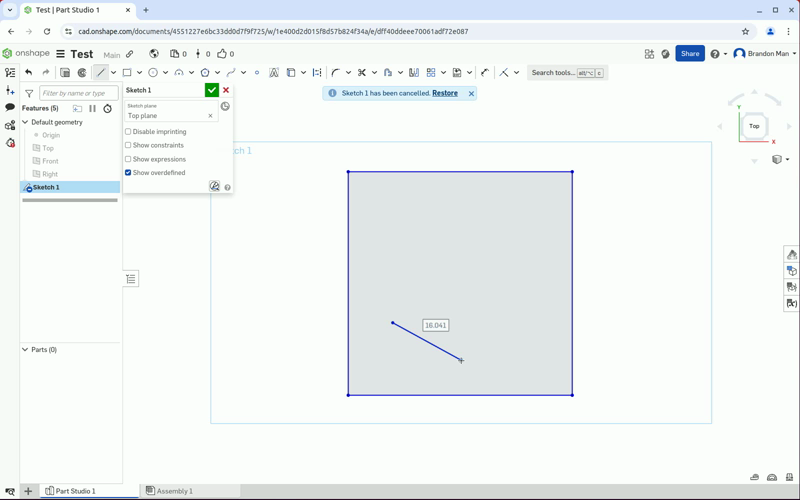
mouse_move(527, 322)
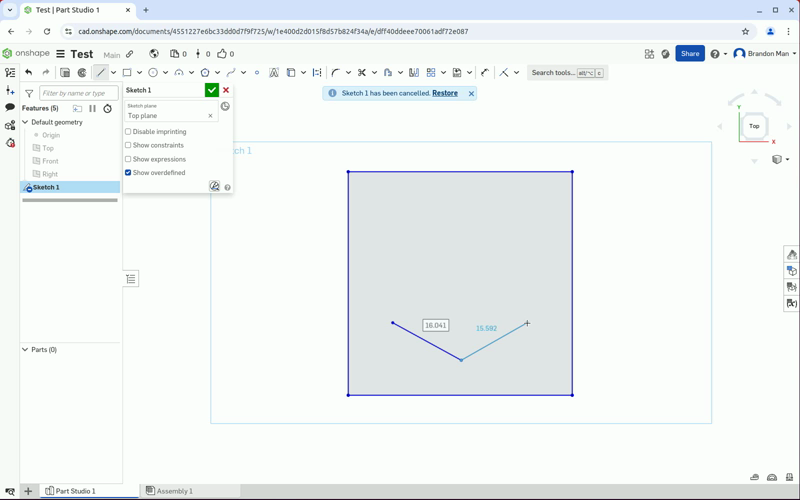
click(527, 322)
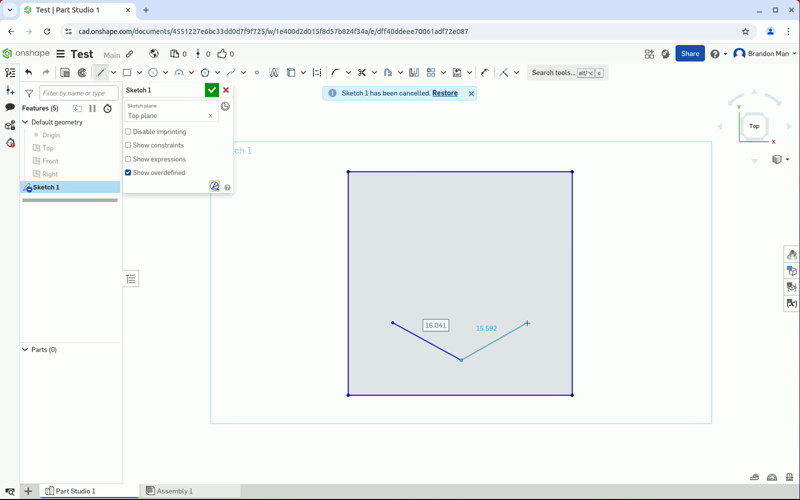
key_up(shift)
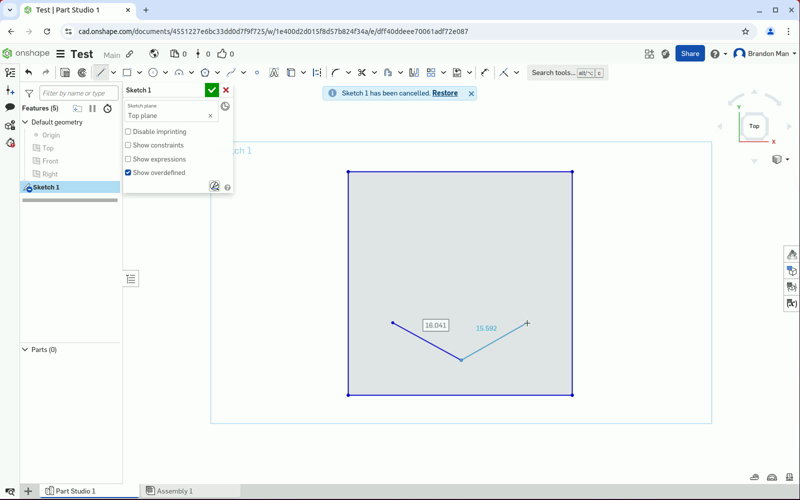
key_down(shift)
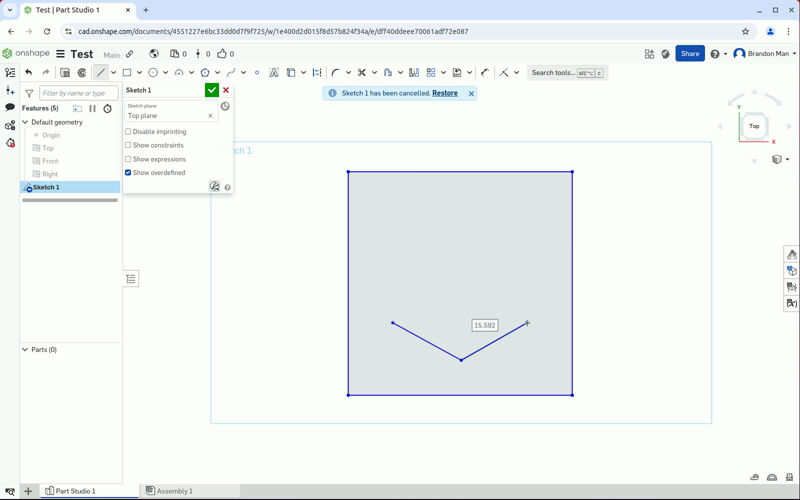
mouse_move(527, 244)
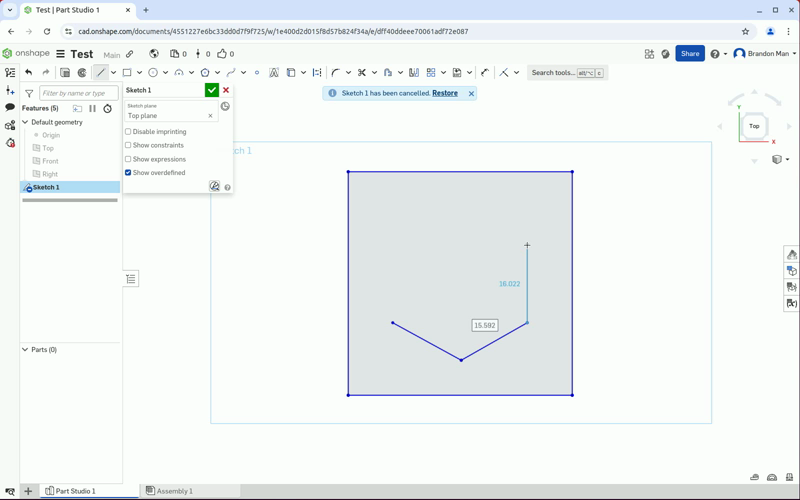
click(527, 244)
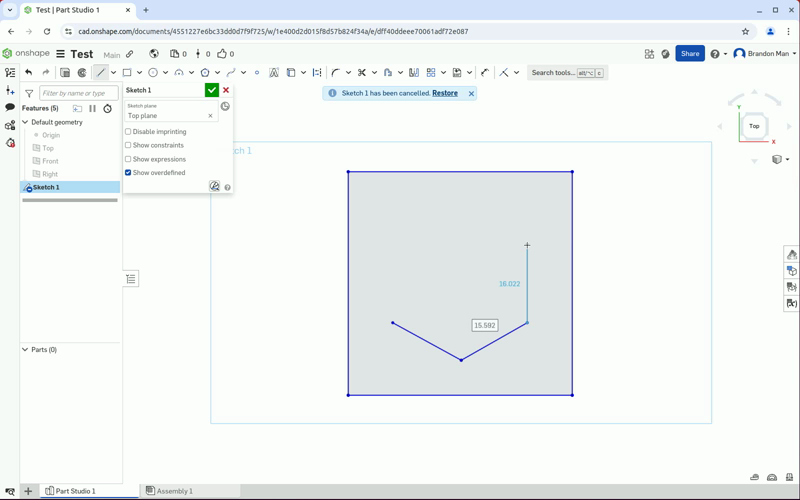
key_up(shift)
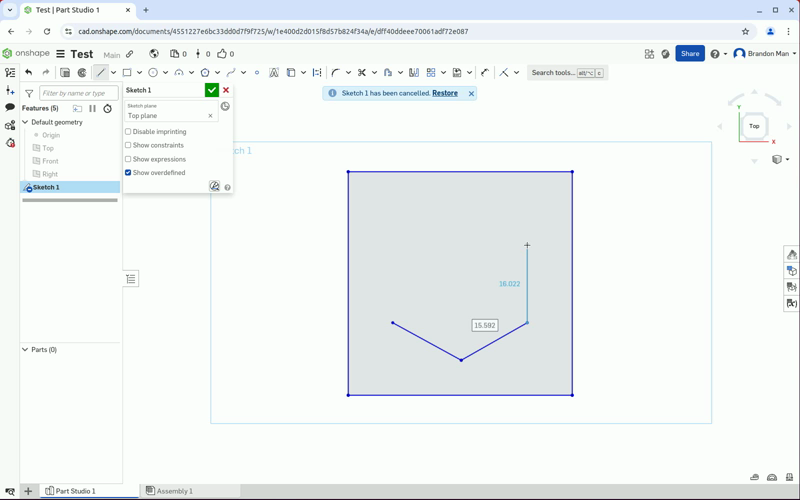
key_down(shift)
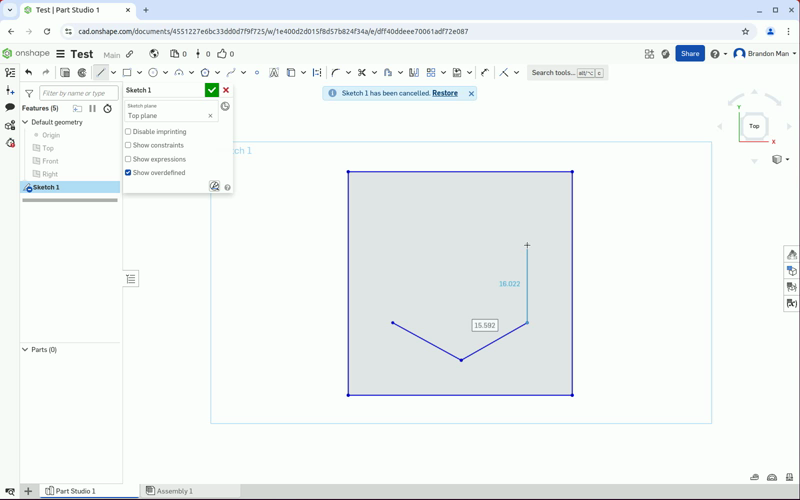
mouse_move(461, 207)
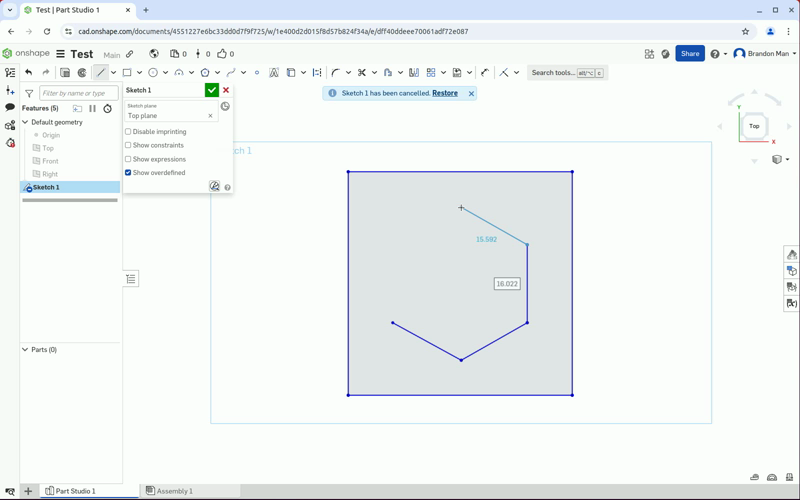
click(461, 207)
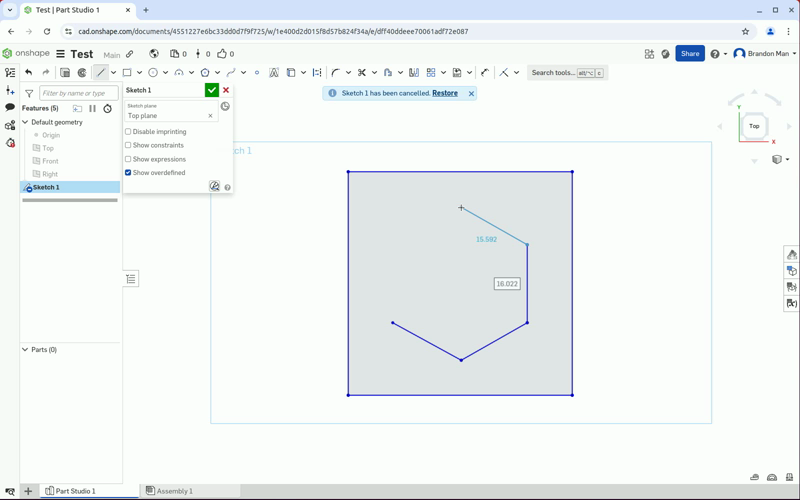
key_up(shift)
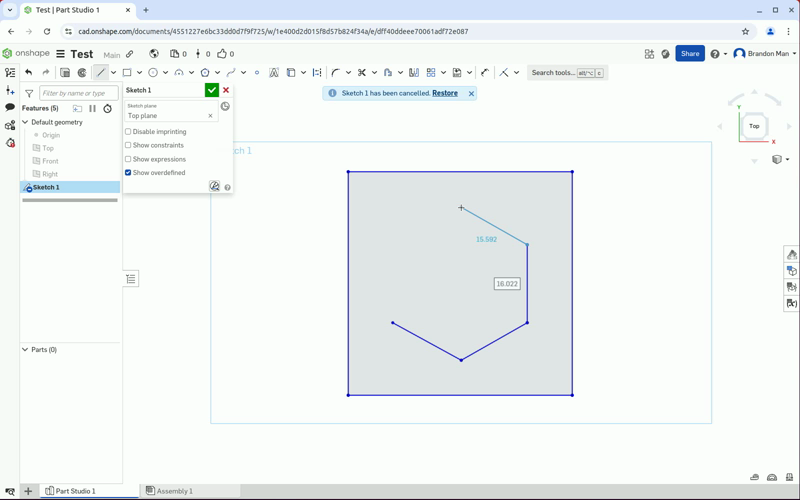
key_down(shift)
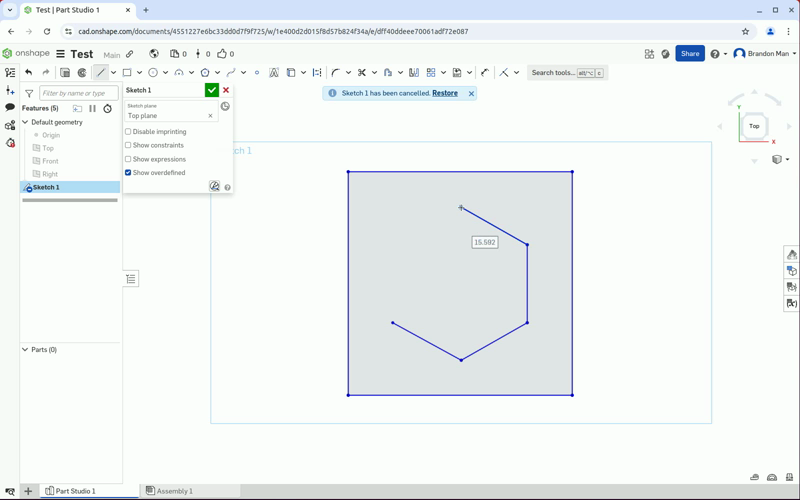
mouse_move(392, 244)
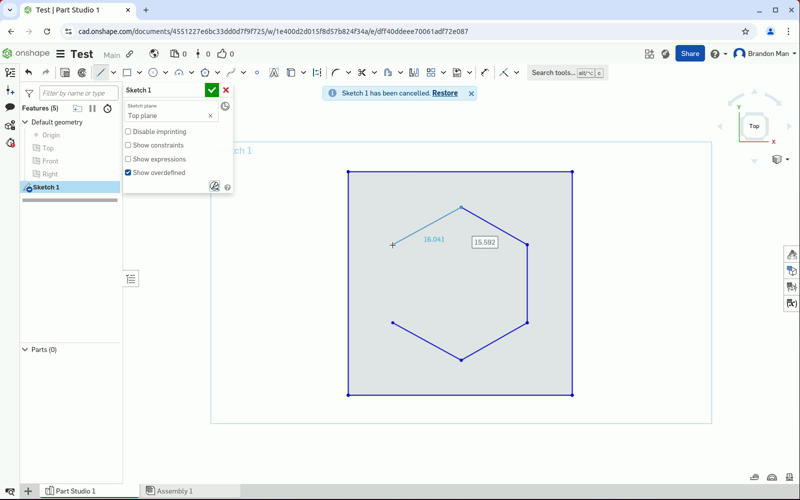
click(392, 244)
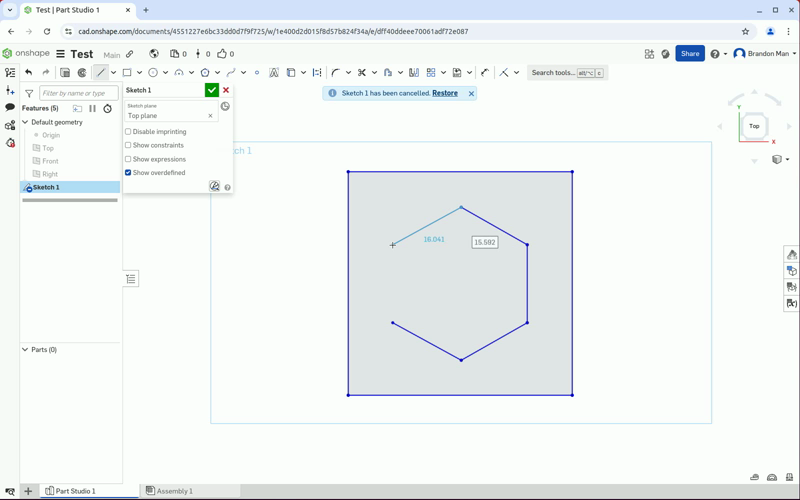
key_up(shift)
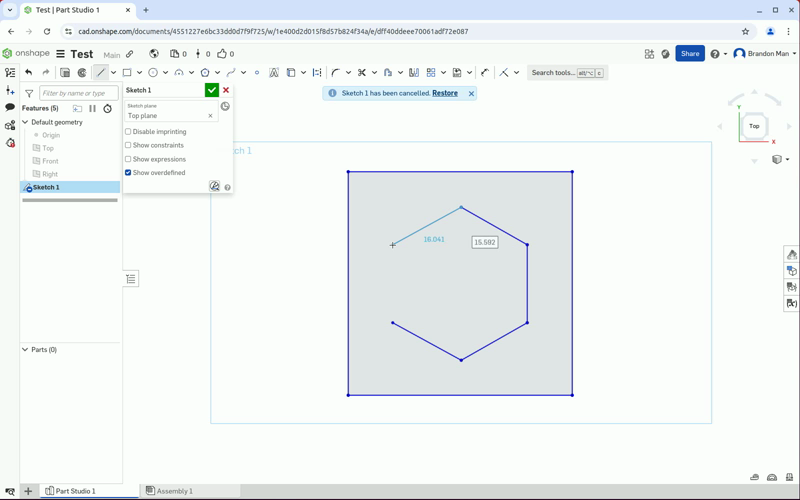
key_down(shift)
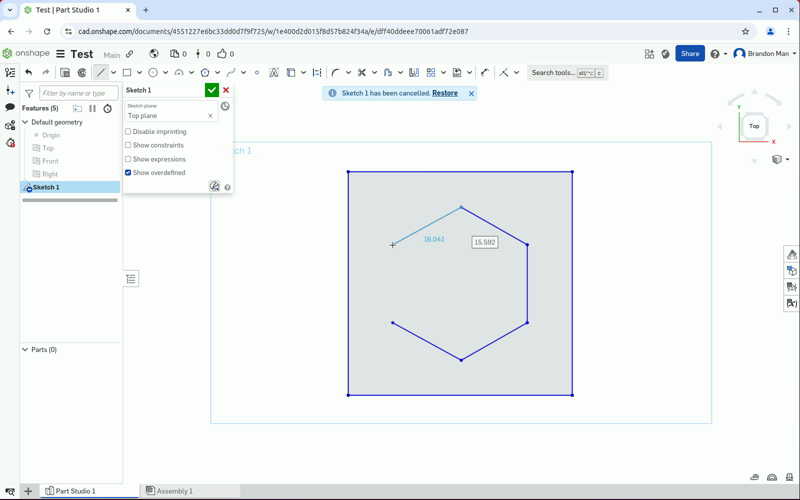
mouse_move(392, 322)
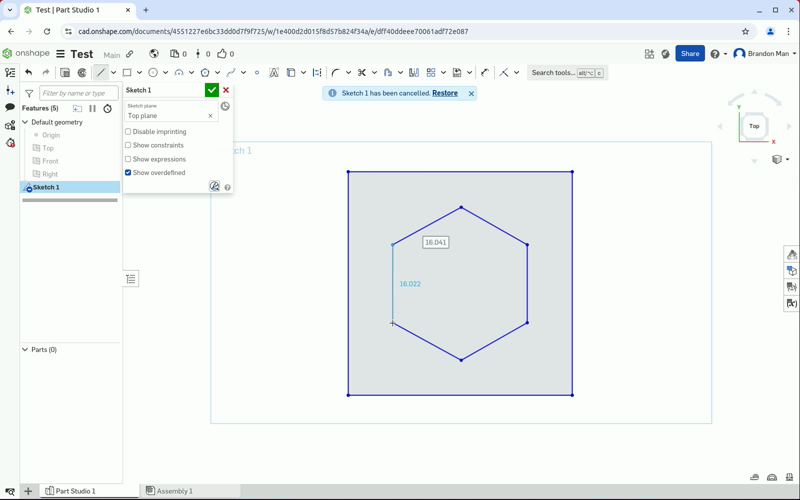
key_up(shift)
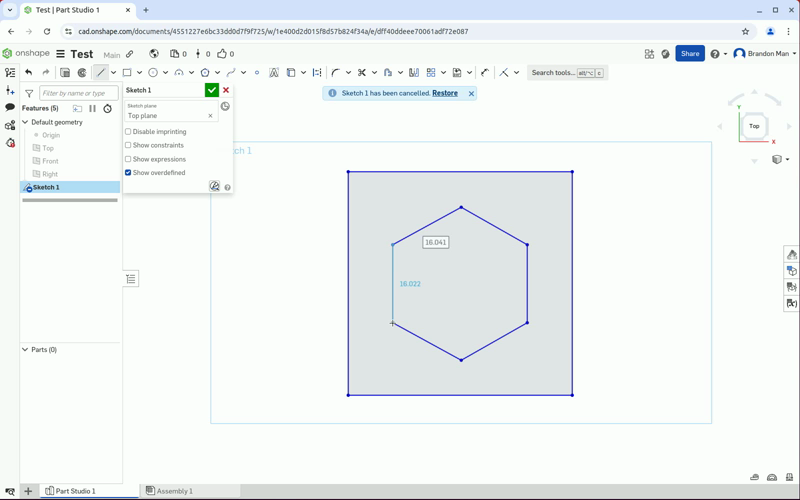
click(392, 322)
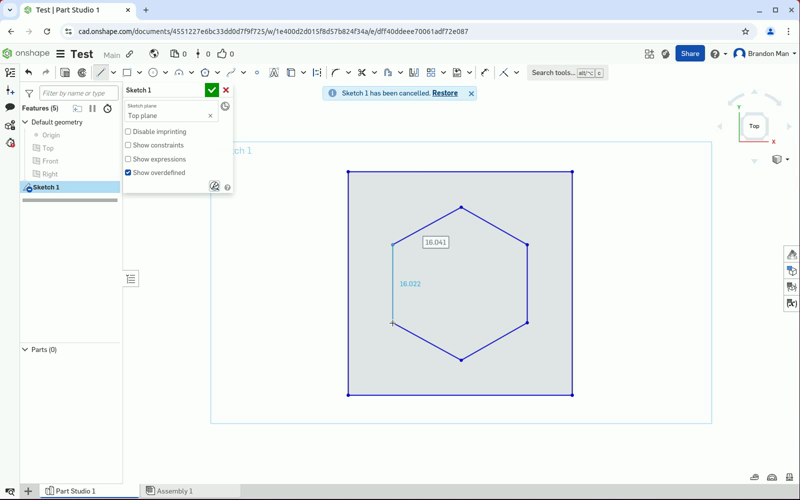
key(esc)
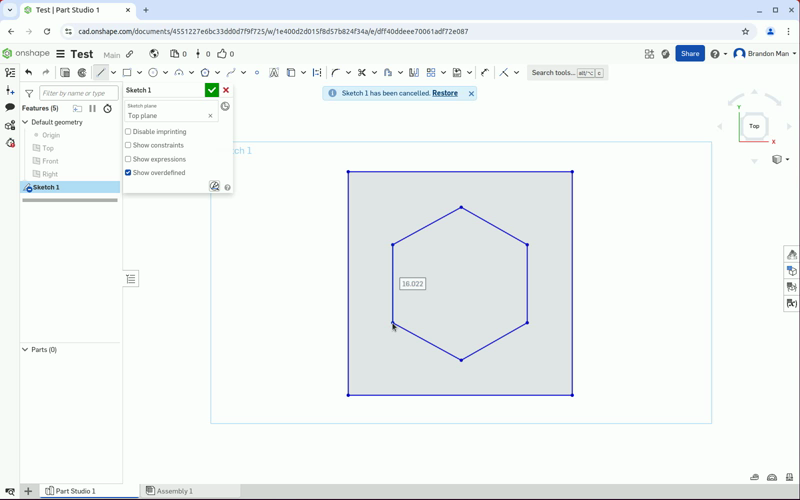
mouse_move(383, 371)
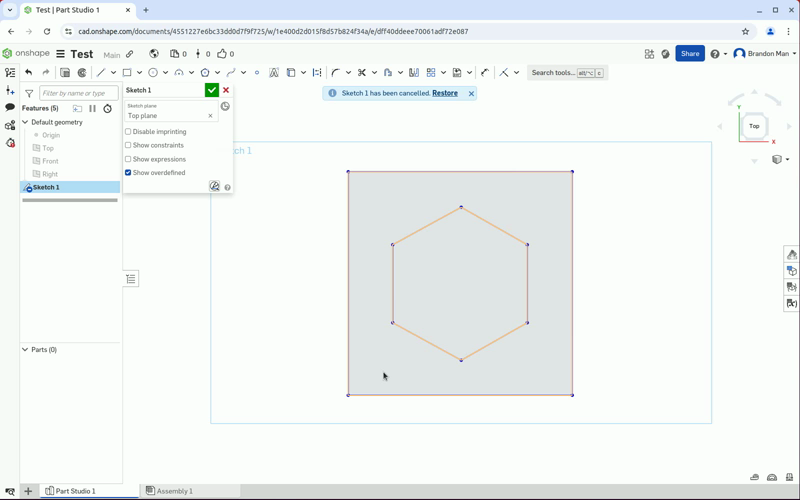
click(383, 371)
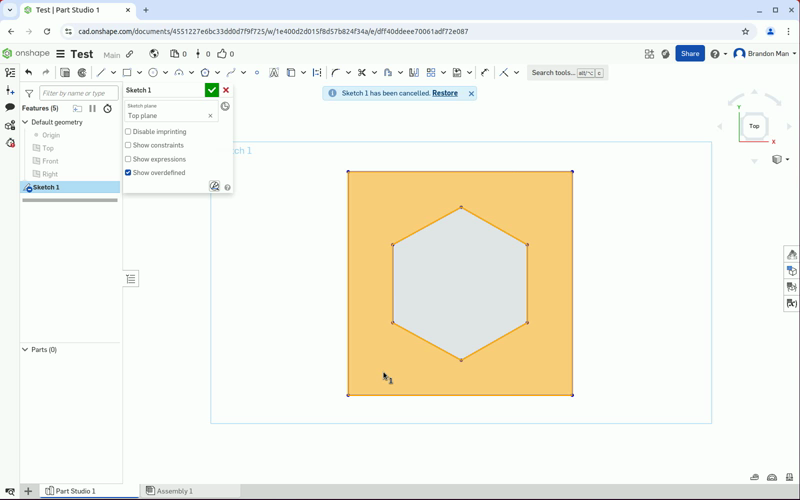
mouse_move(73, 352)
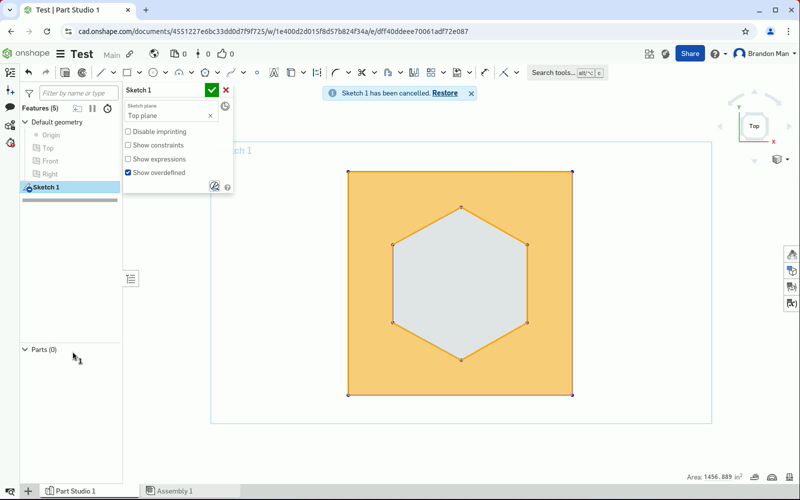
key(shift+y)
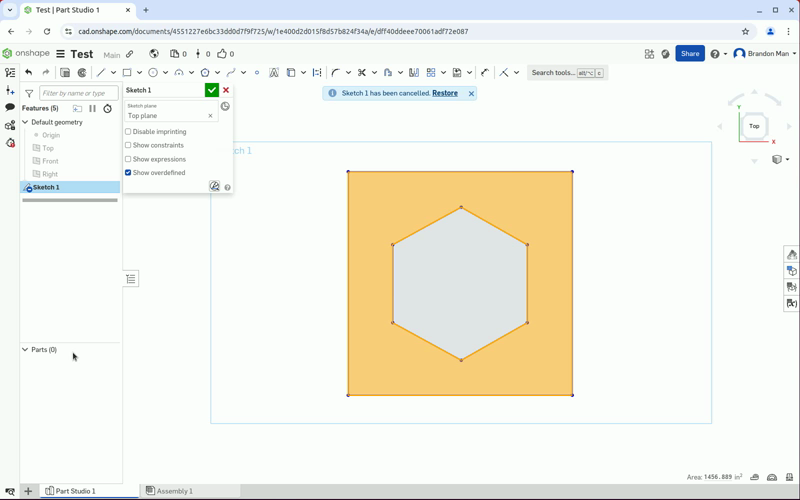
key(shift+e)
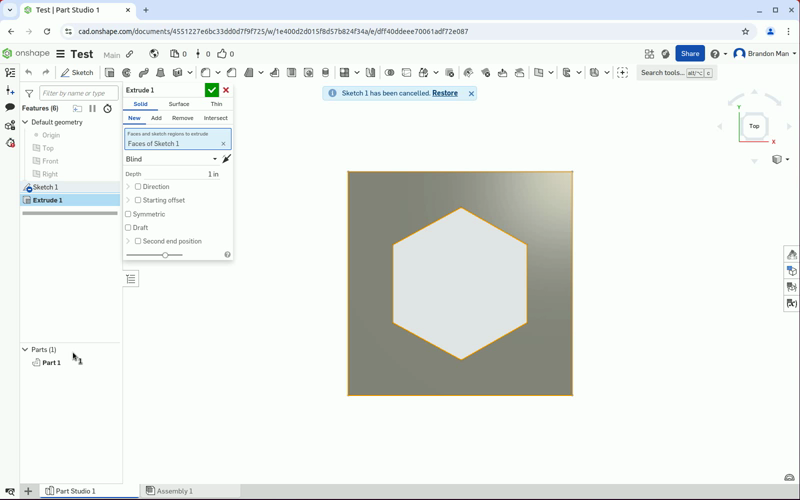
mouse_move(143, 106)
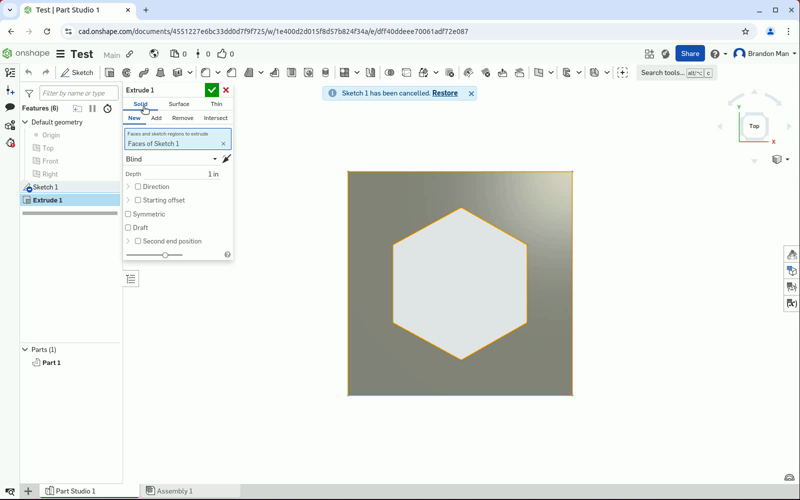
click(143, 106)
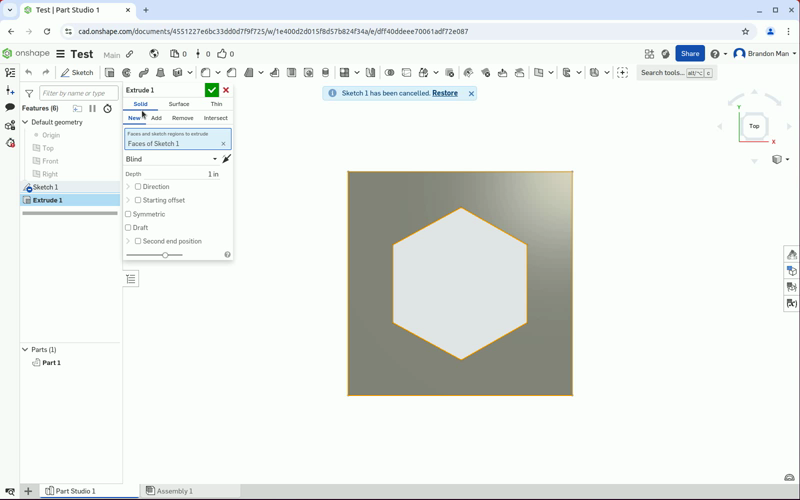
mouse_move(137, 120)
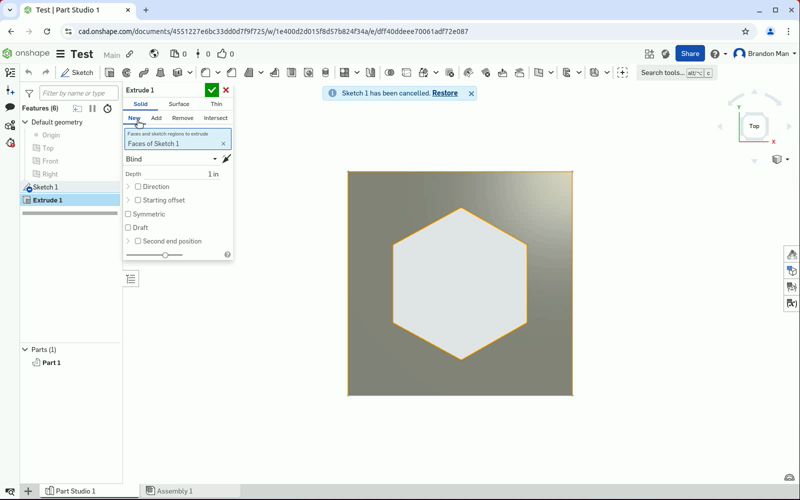
click(137, 120)
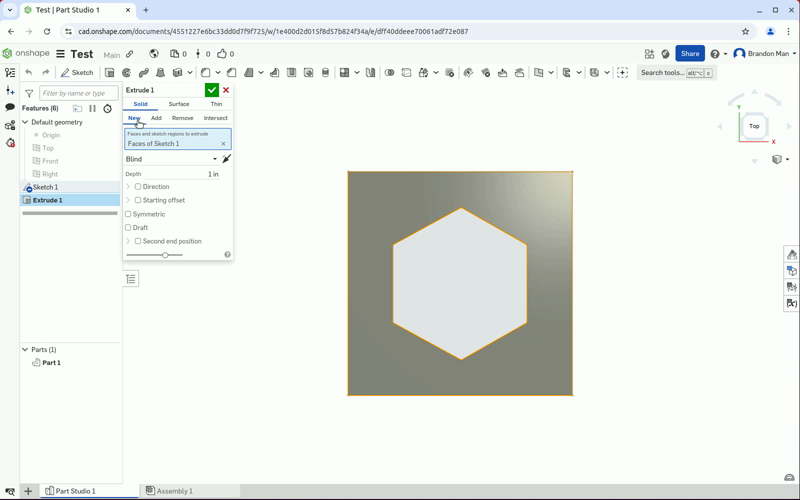
key(tab, 4)
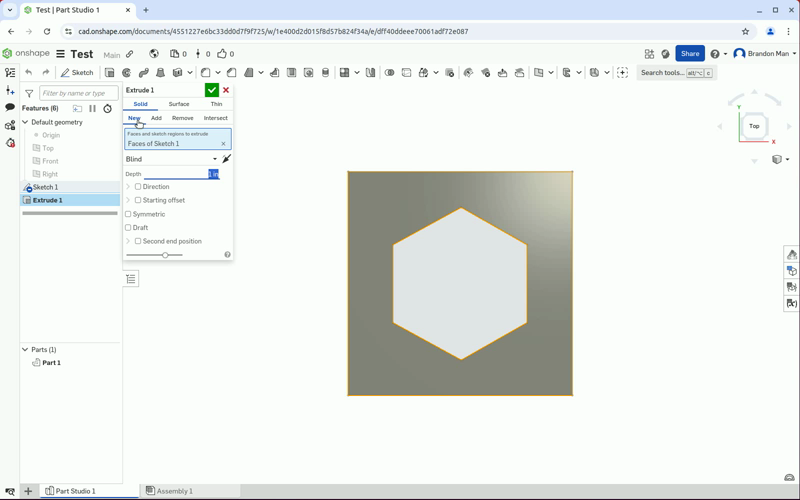
text(13.961)
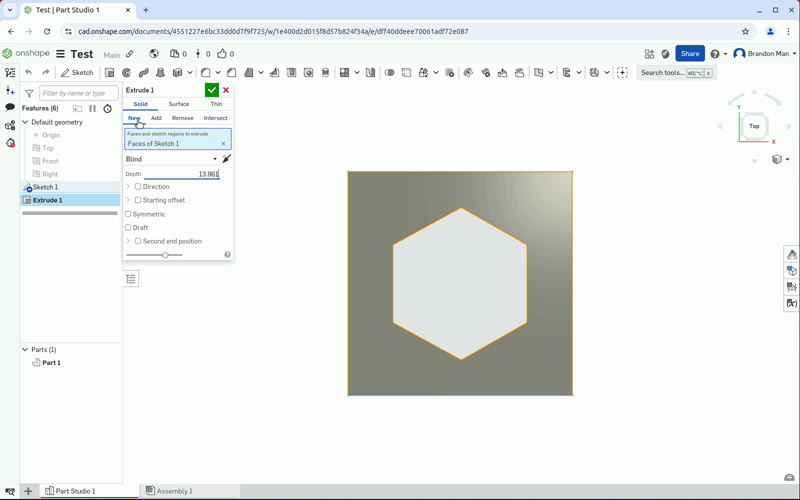
key(enter)
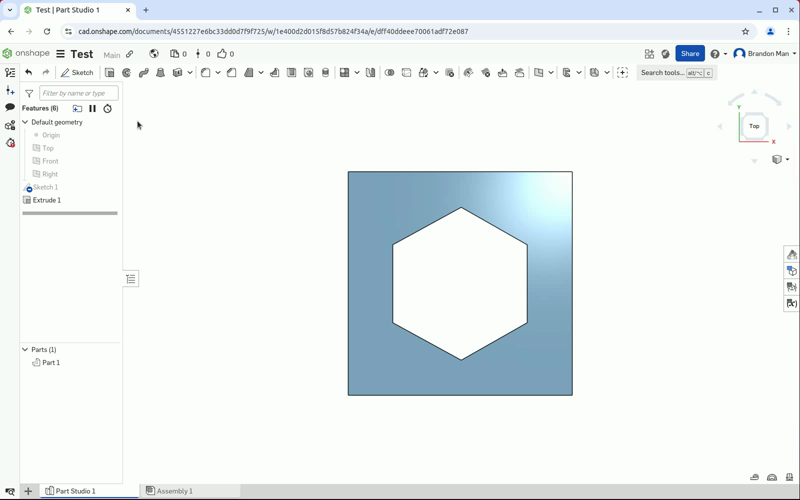
key(shift+h)
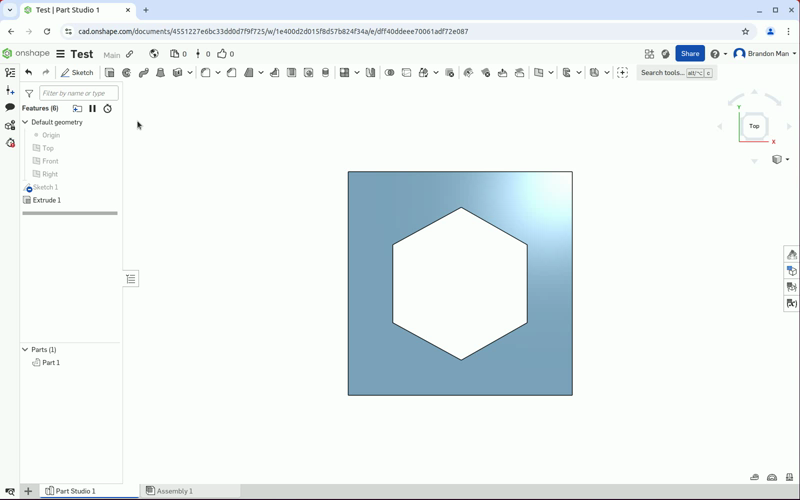
key(shift+h)
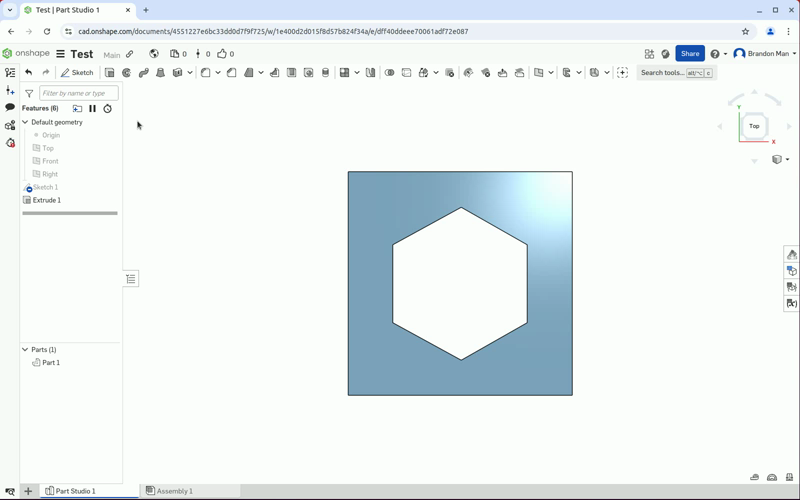
mouse_move(73, 189)
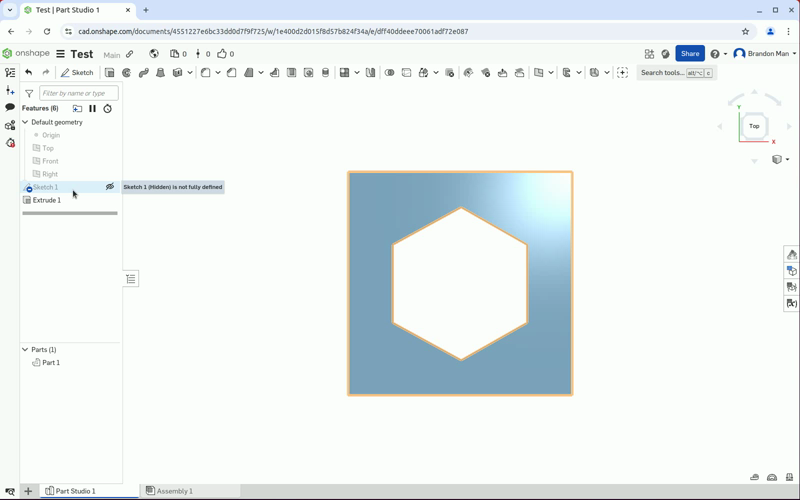
click(73, 189)
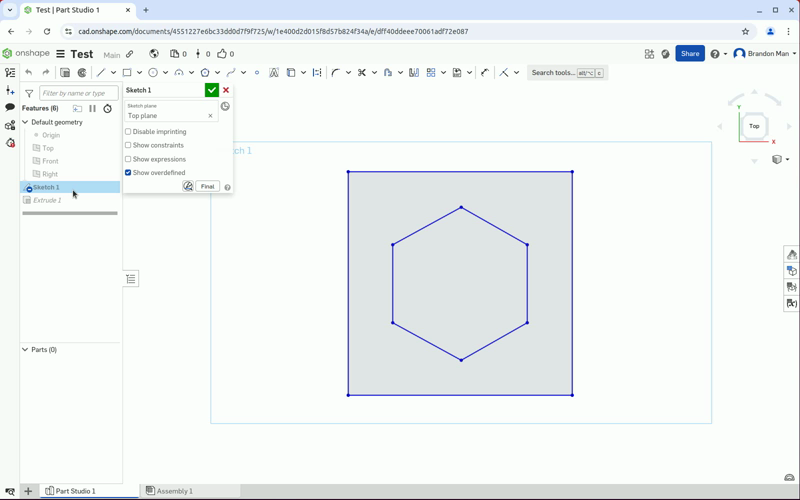
mouse_move(229, 92)
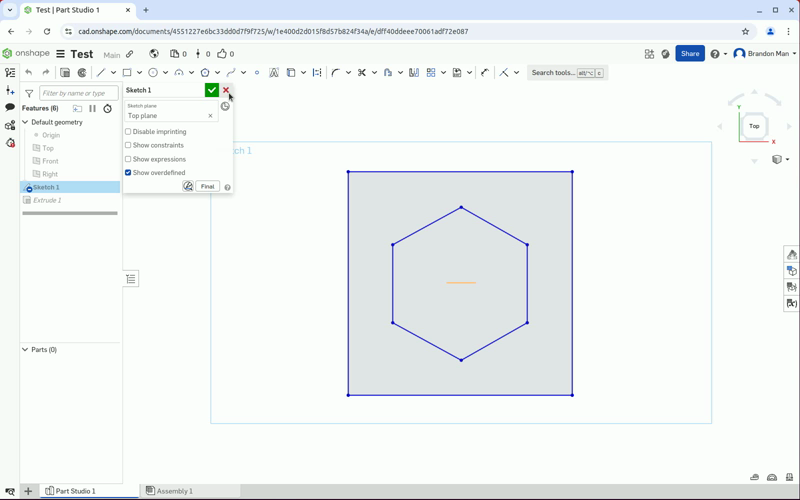
click(229, 92)
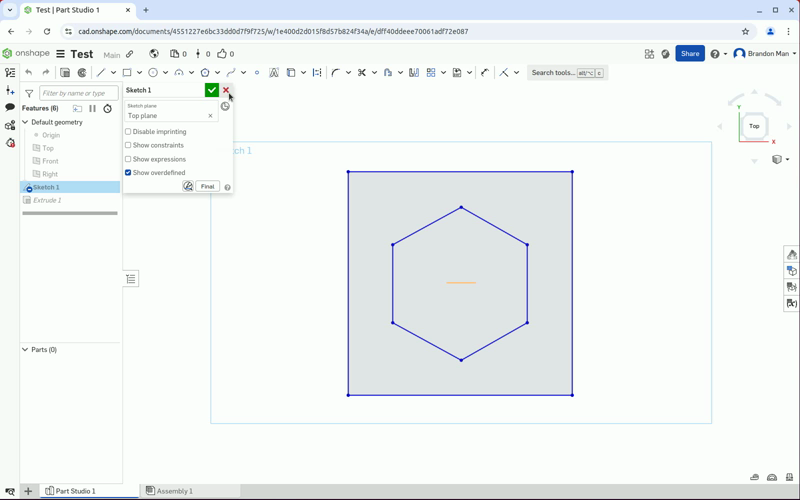
key(shift+s)
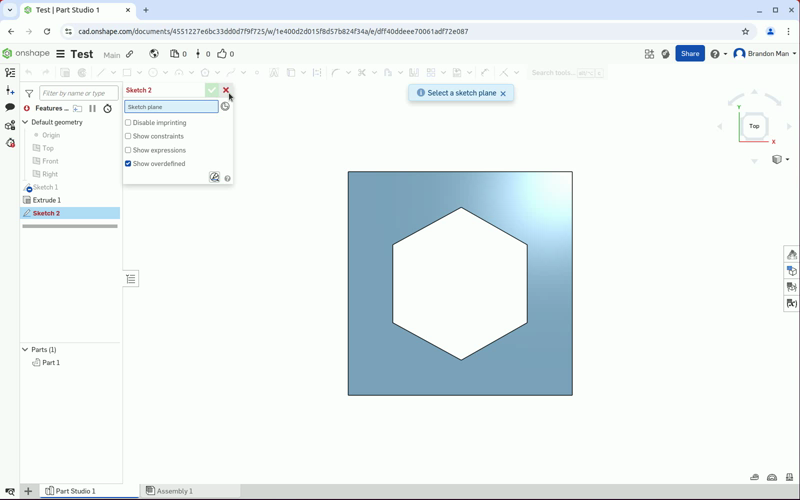
mouse_move(73, 150)
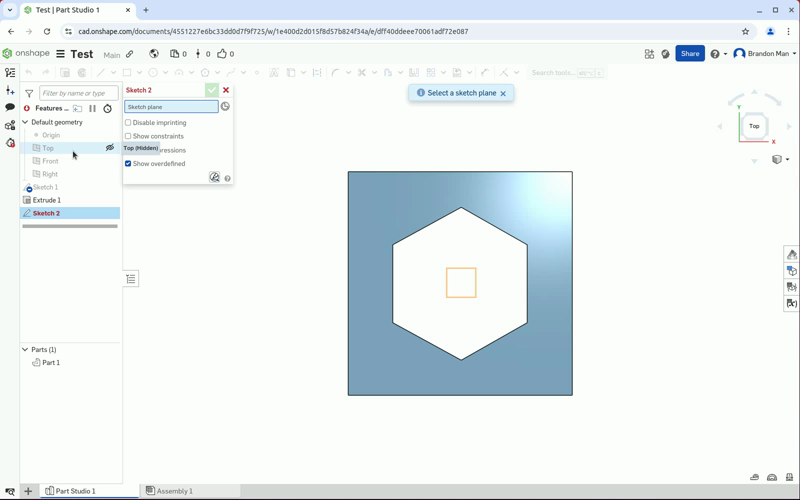
click(73, 150)
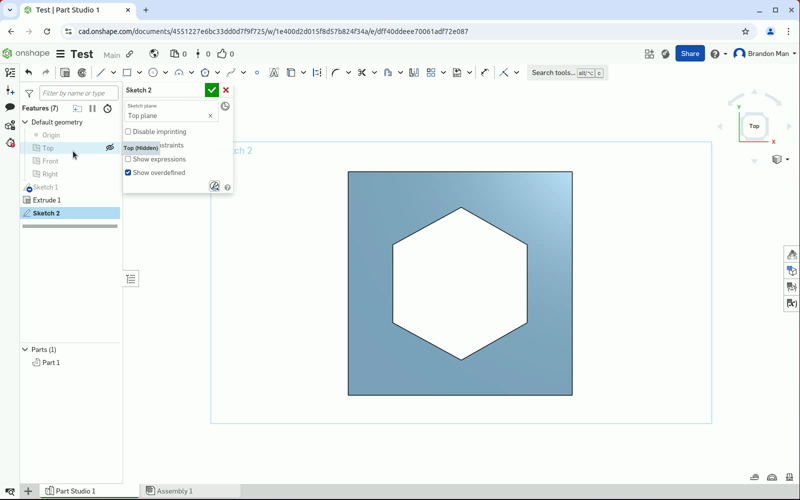
mouse_move(73, 352)
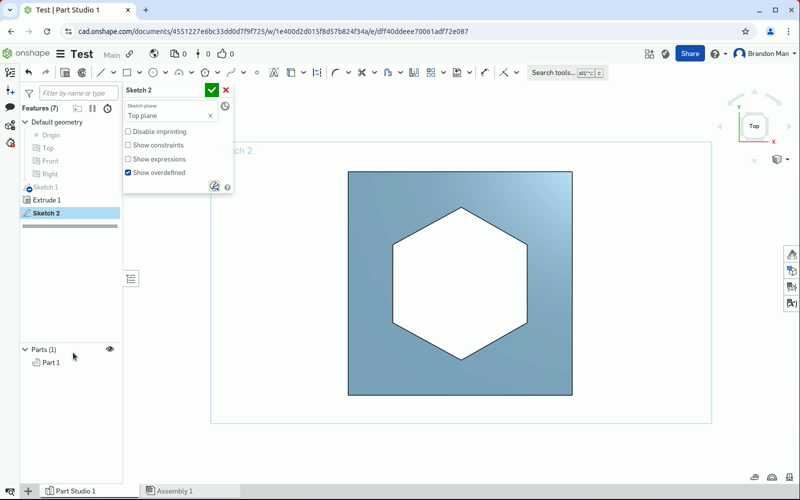
key(y)
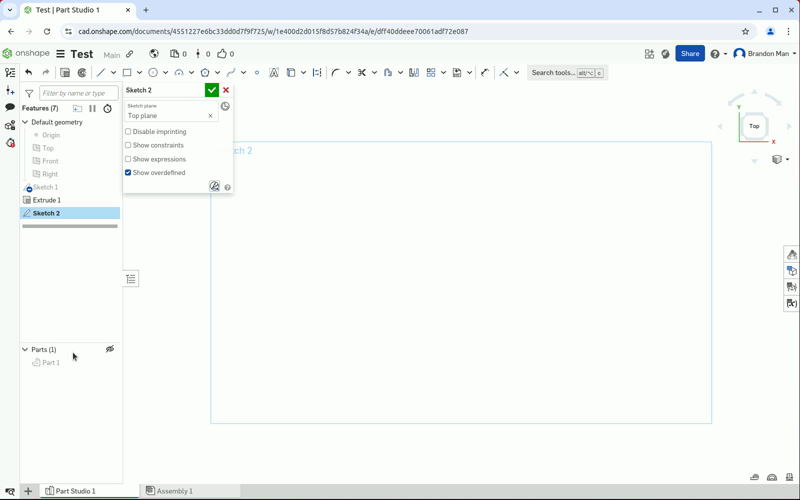
key(l)
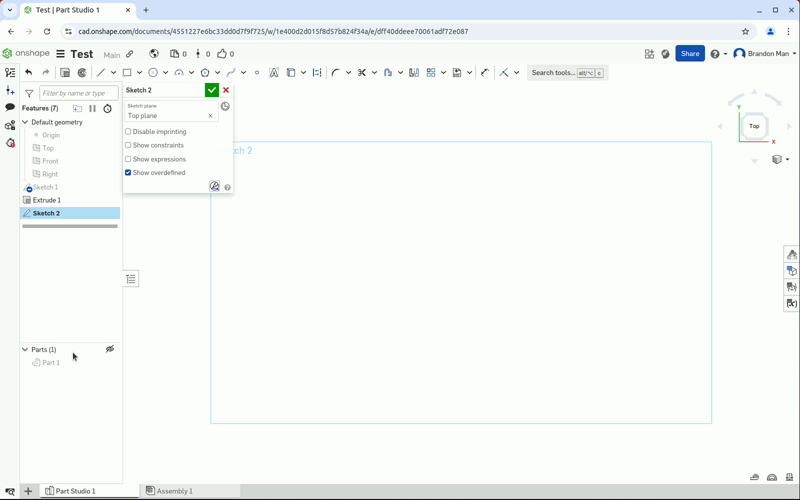
key_down(shift)
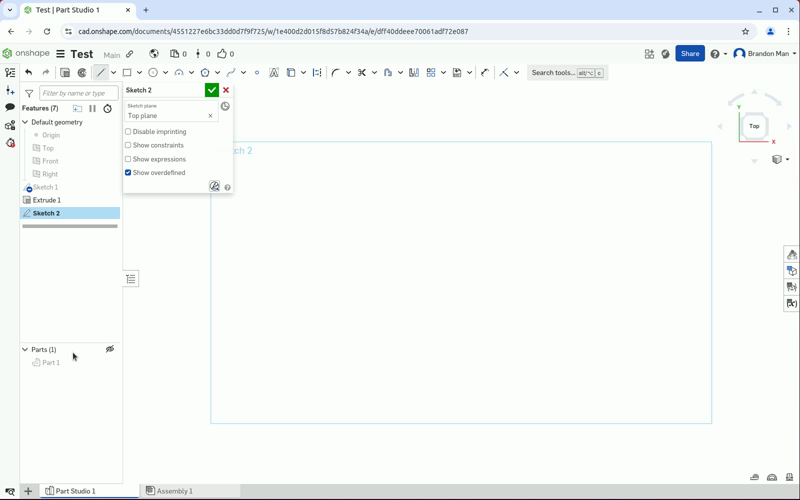
mouse_move(392, 321)
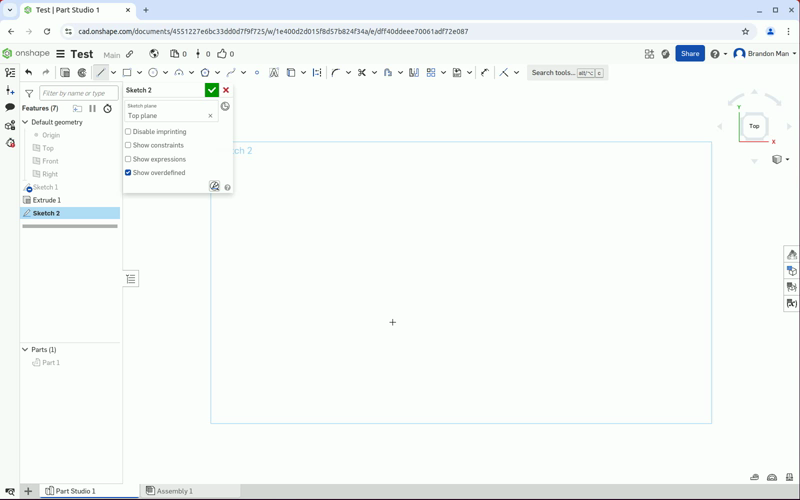
click(392, 321)
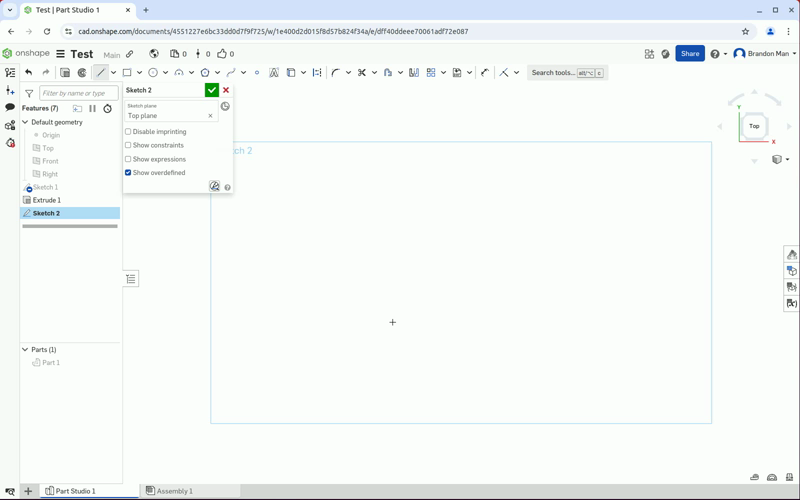
key_up(shift)
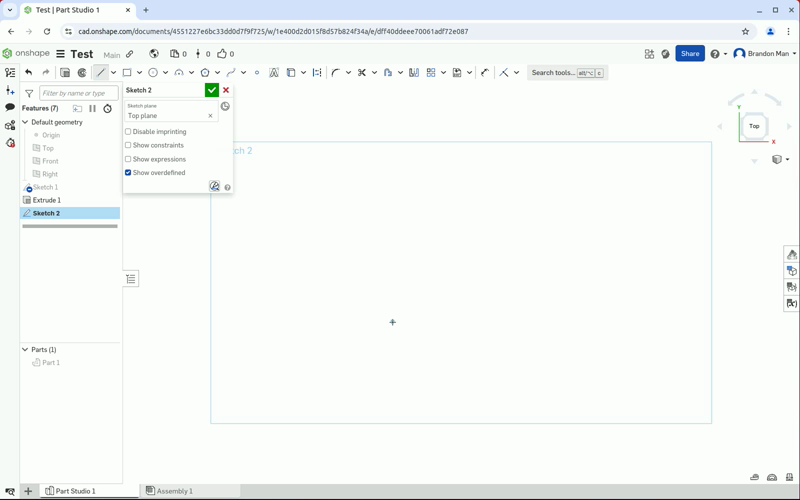
key_down(shift)
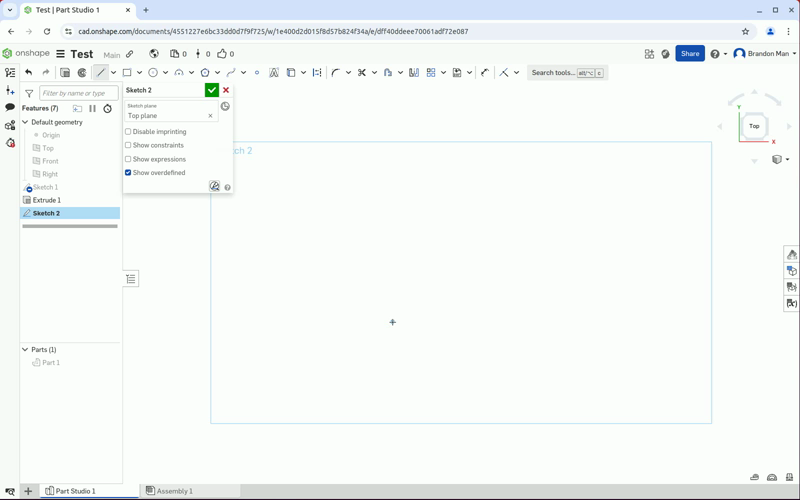
mouse_move(460, 359)
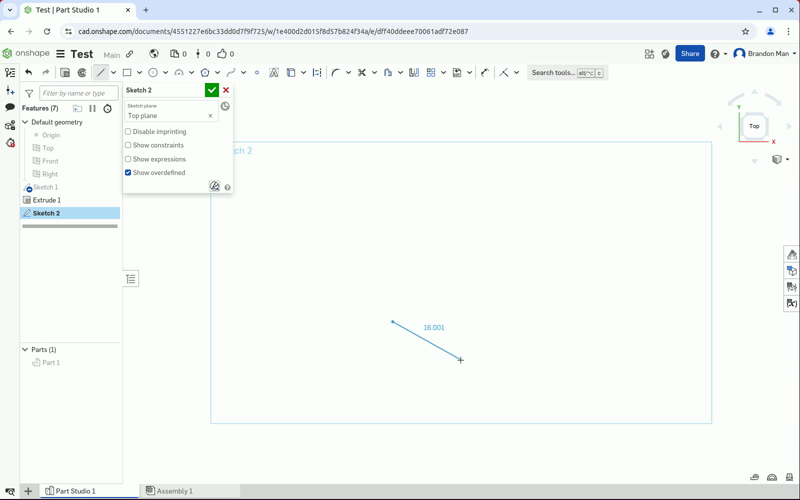
click(460, 359)
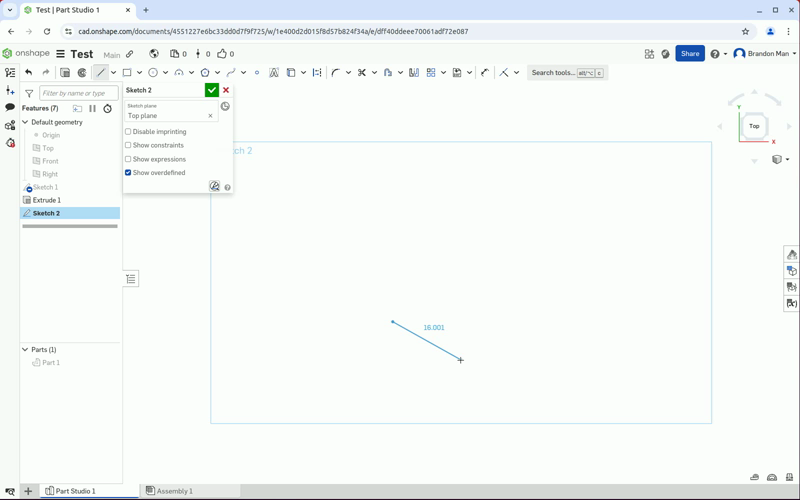
key_up(shift)
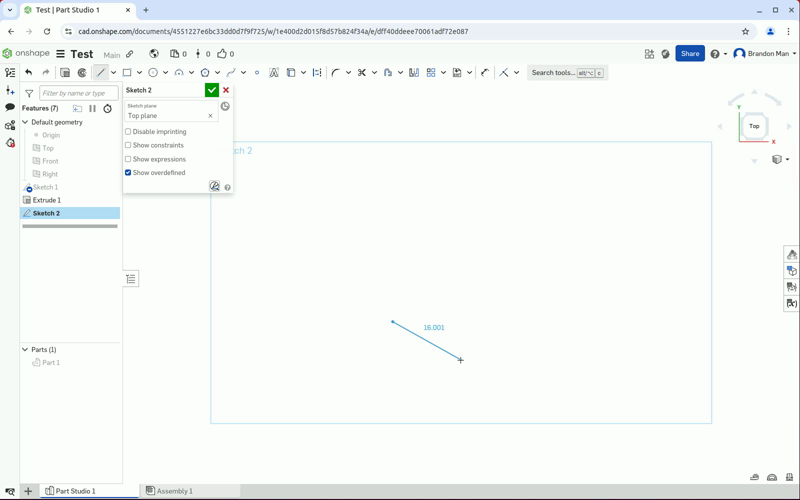
key_down(shift)
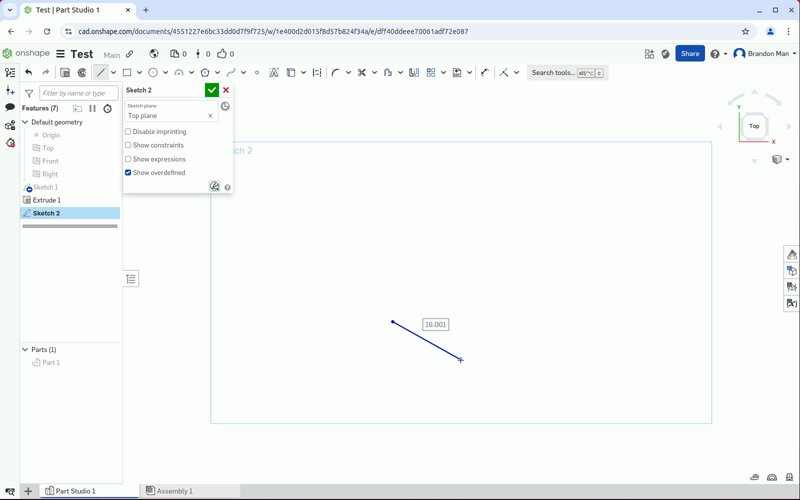
mouse_move(527, 321)
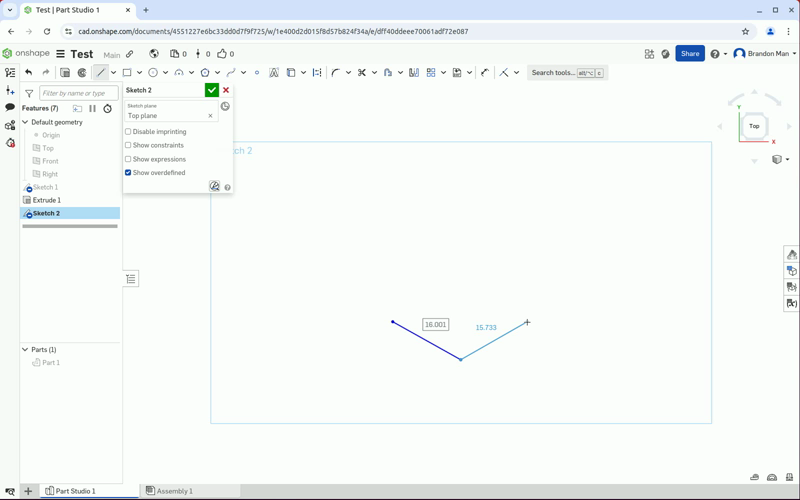
click(527, 321)
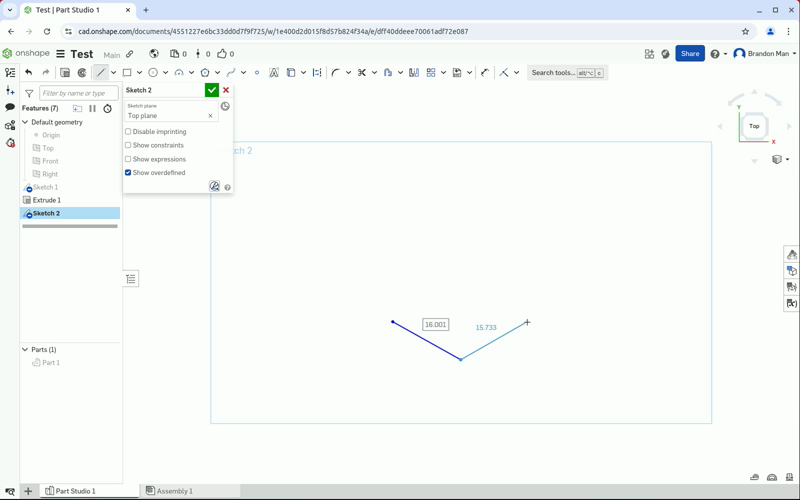
key_up(shift)
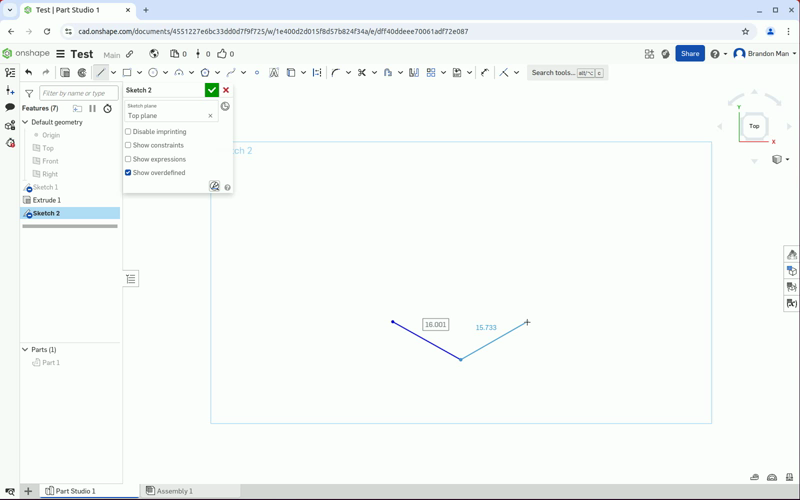
key_down(shift)
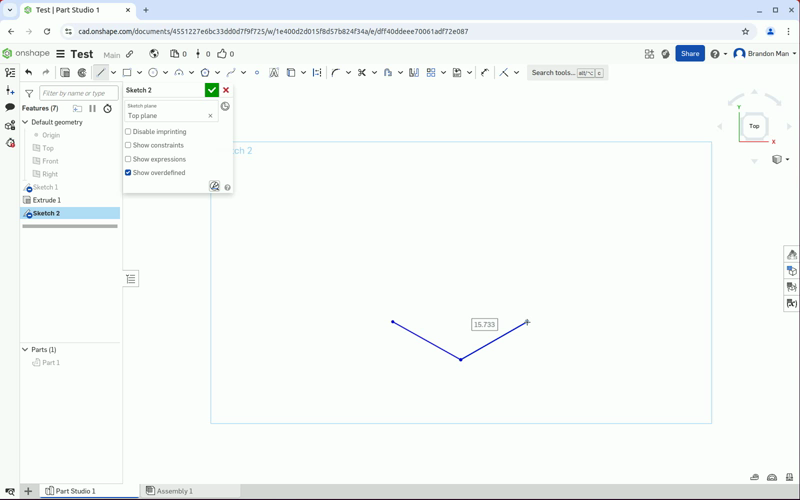
mouse_move(527, 243)
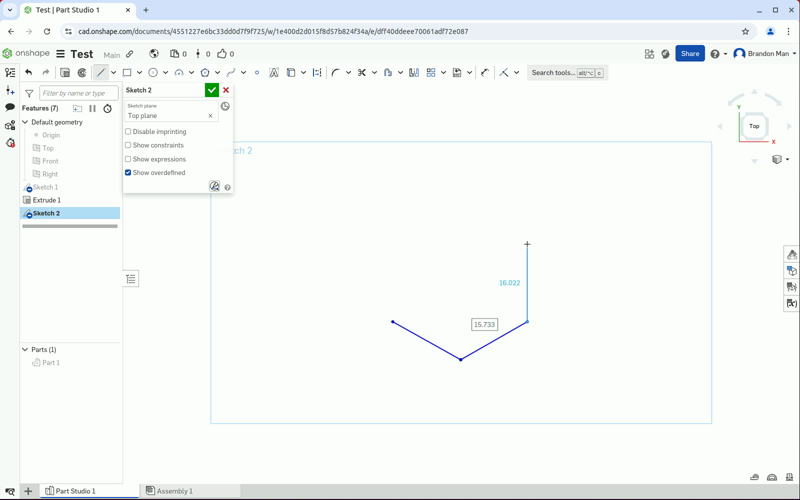
click(527, 243)
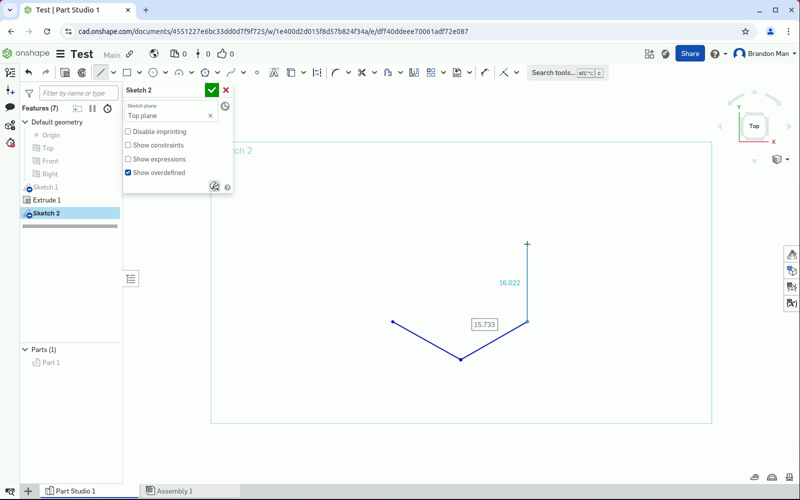
key_up(shift)
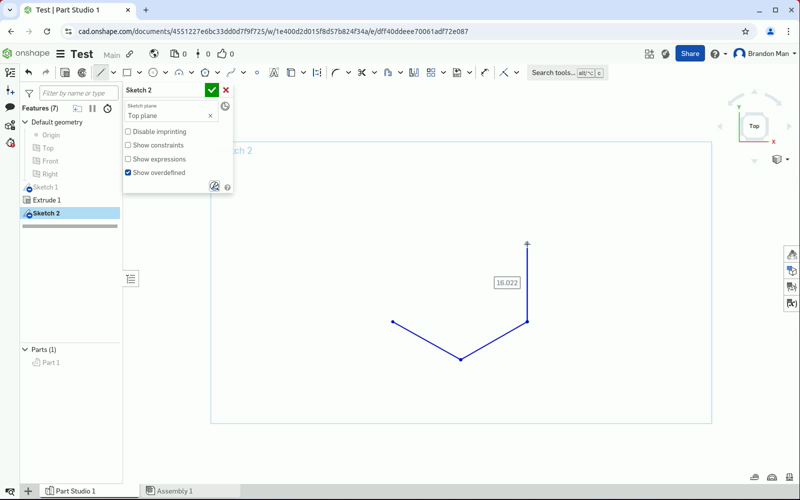
key_down(shift)
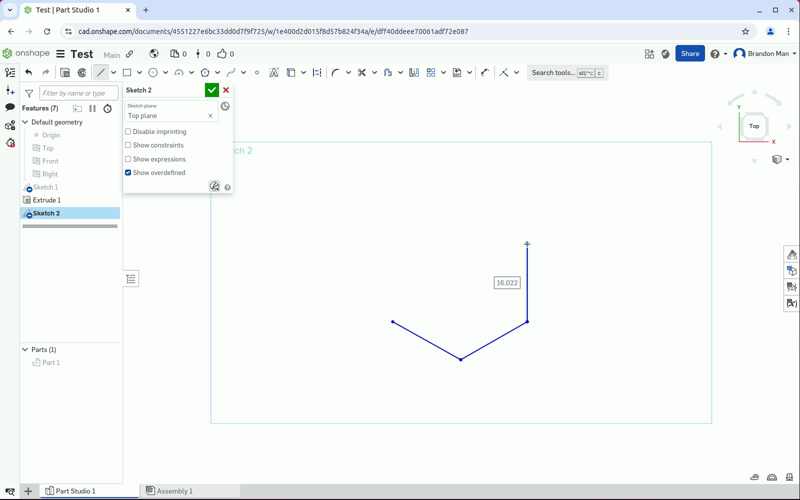
mouse_move(460, 205)
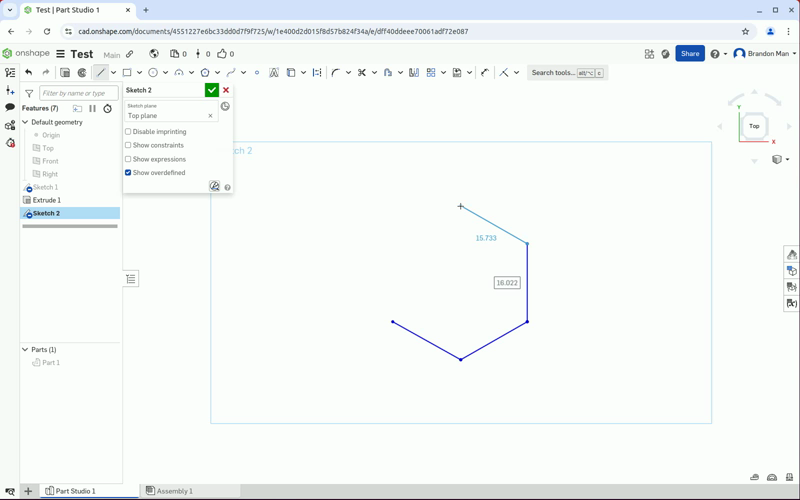
click(460, 205)
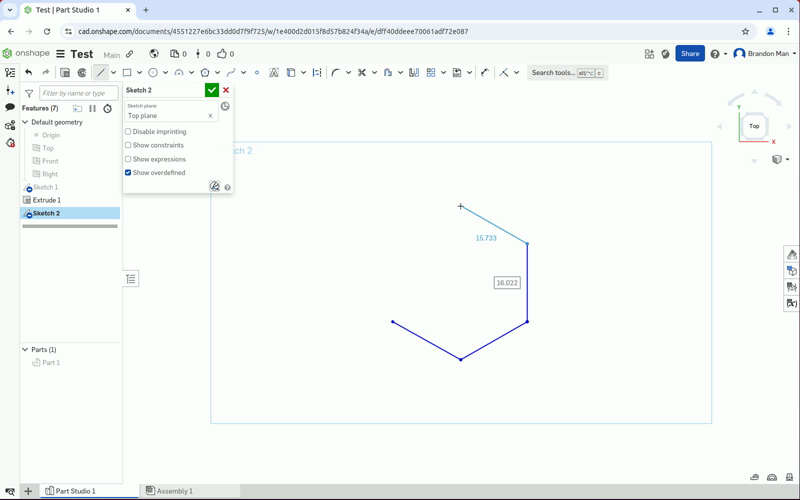
key_up(shift)
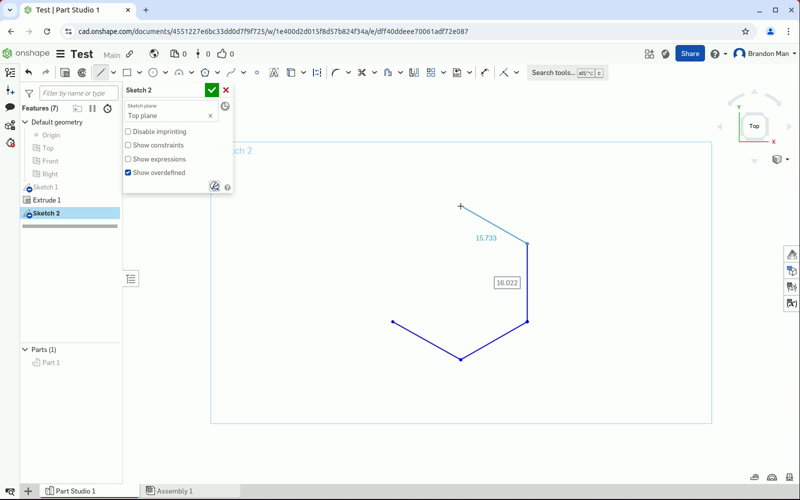
key_down(shift)
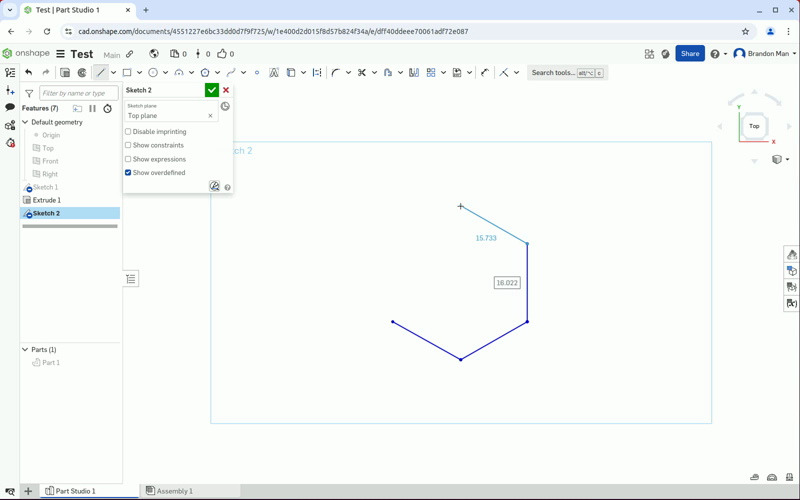
mouse_move(392, 243)
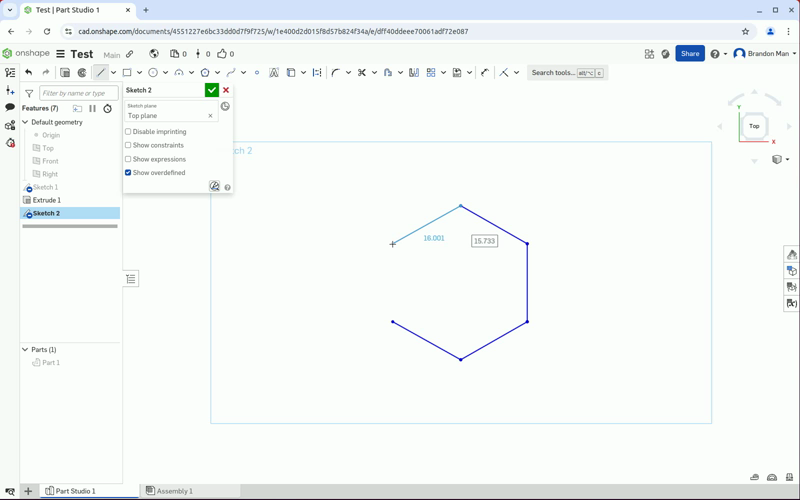
click(392, 243)
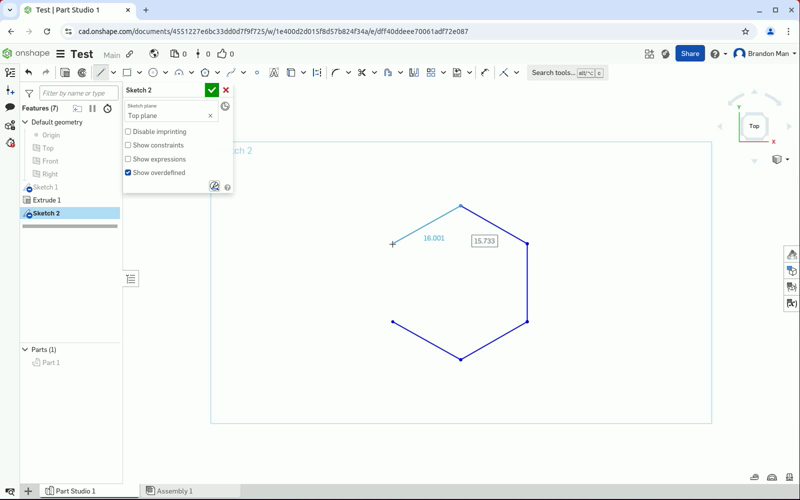
key_up(shift)
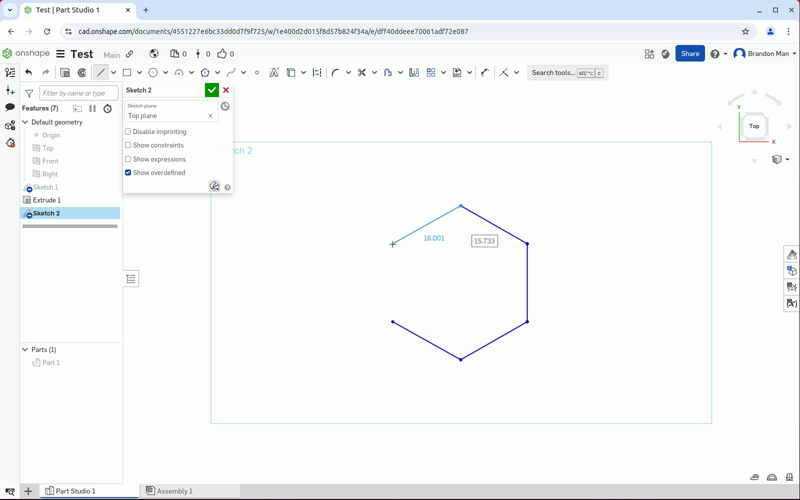
key_down(shift)
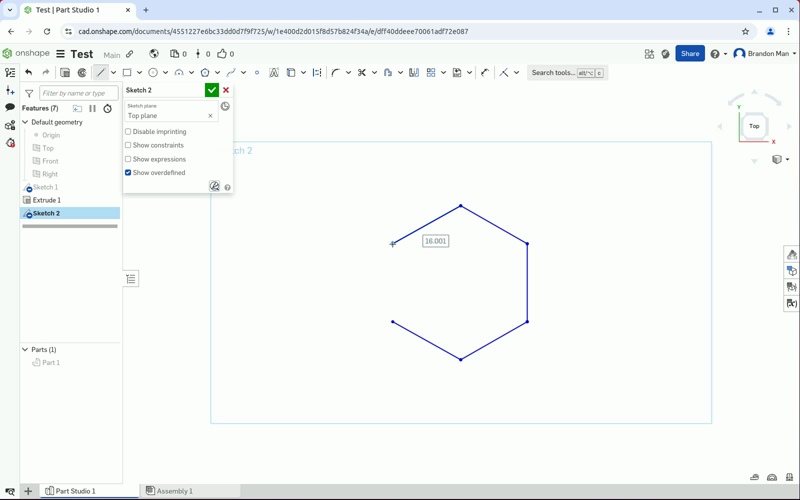
mouse_move(392, 321)
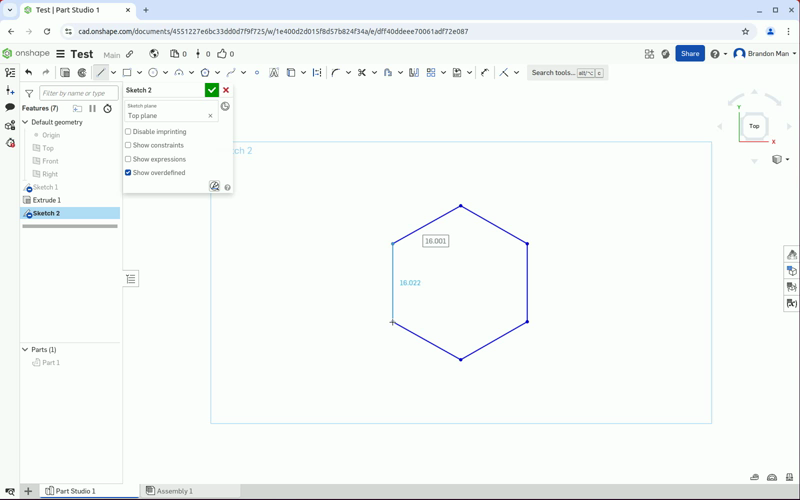
key_up(shift)
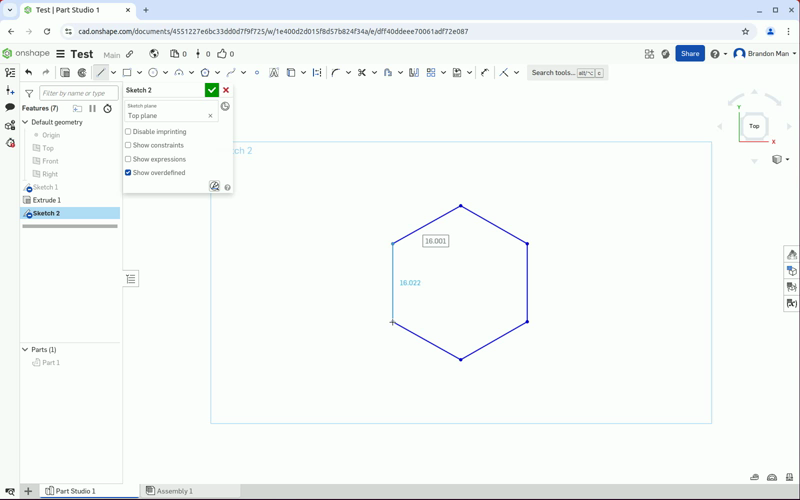
click(392, 321)
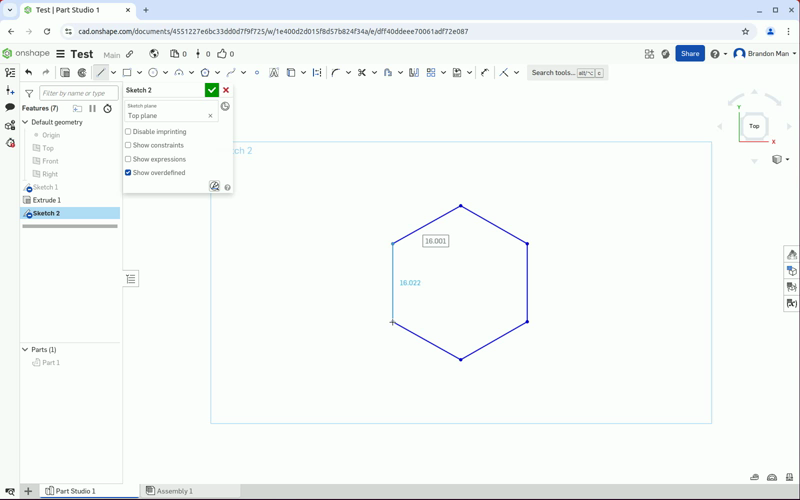
key(esc)
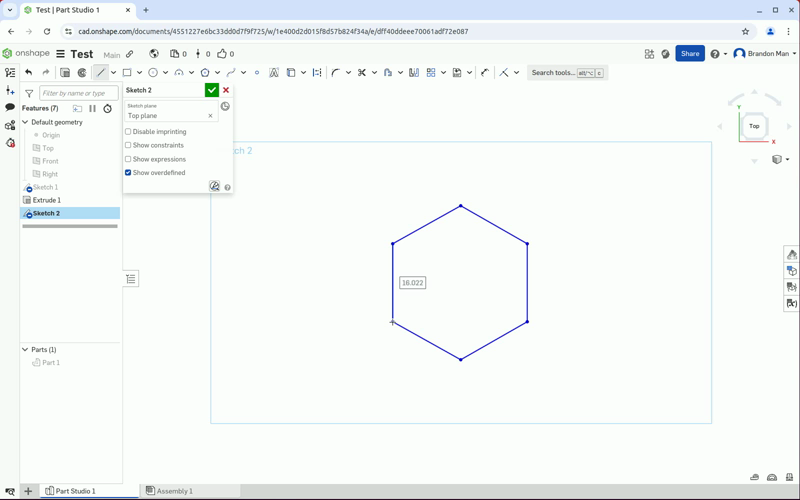
key(c)
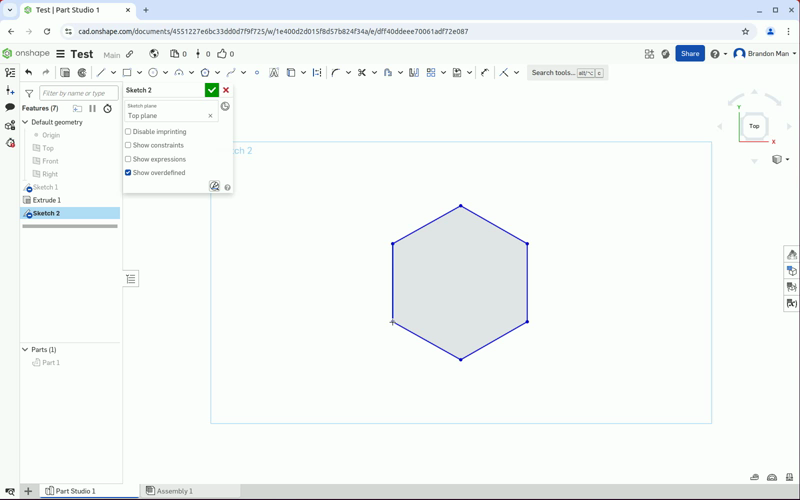
key_down(shift)
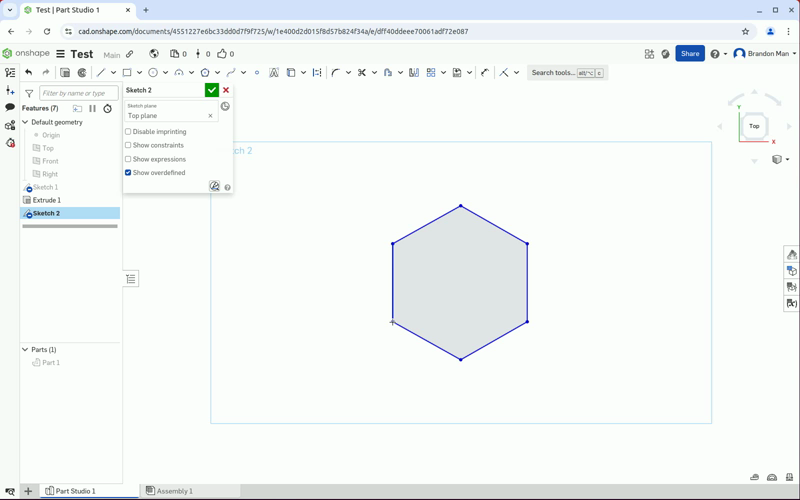
mouse_move(460, 283)
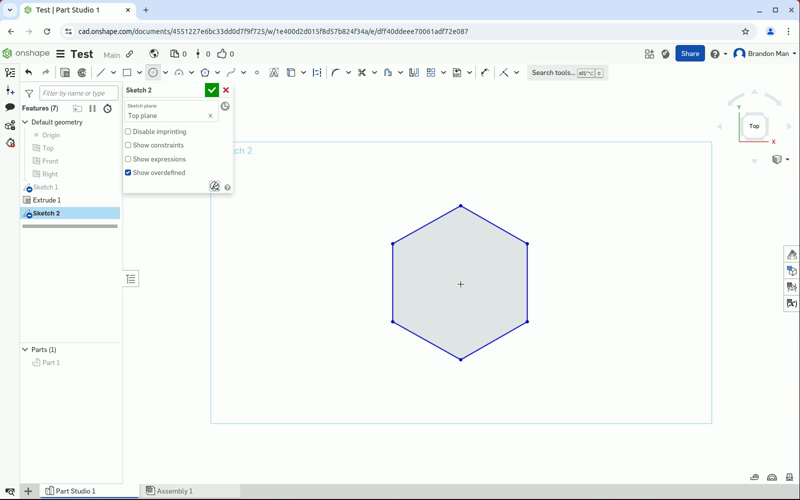
click(460, 283)
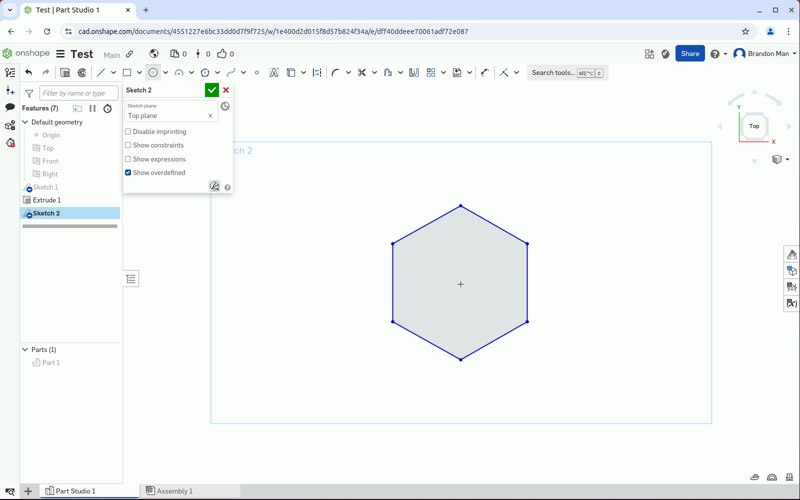
key_up(shift)
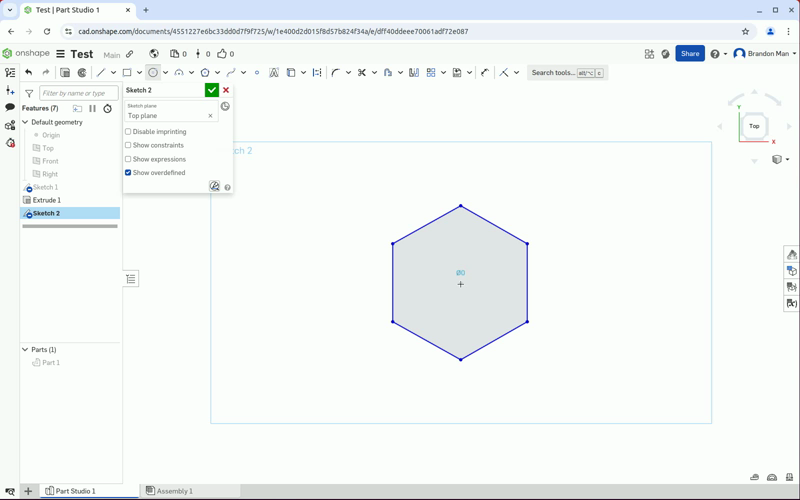
mouse_move(496, 283)
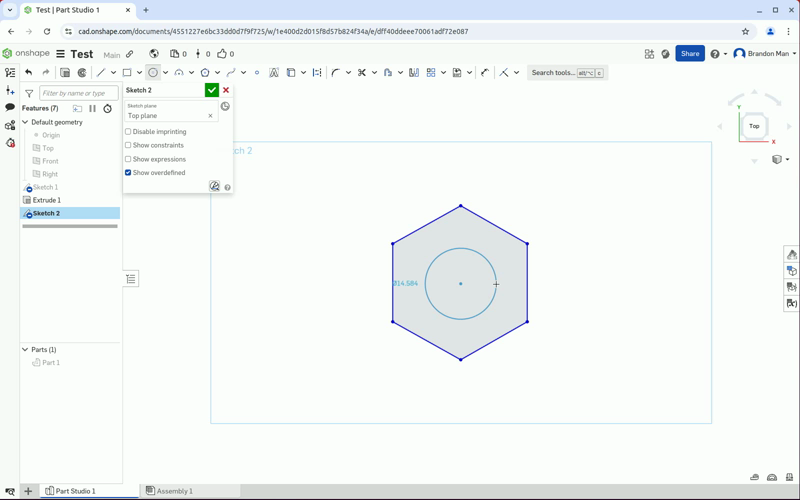
click(496, 283)
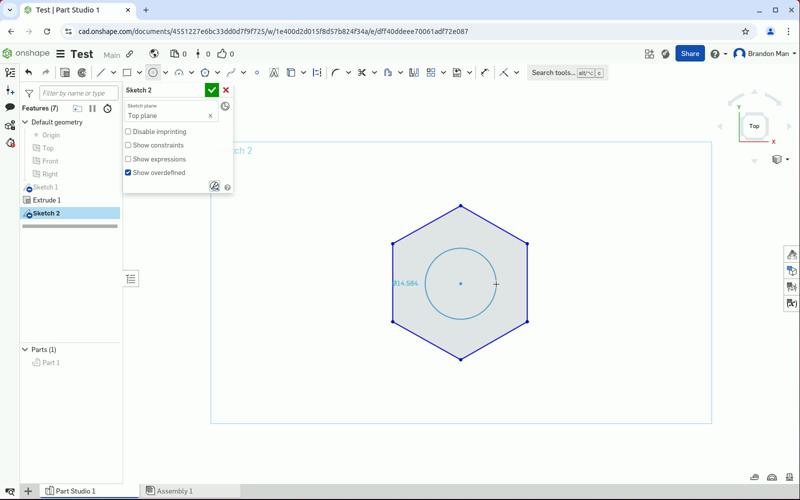
key(esc)
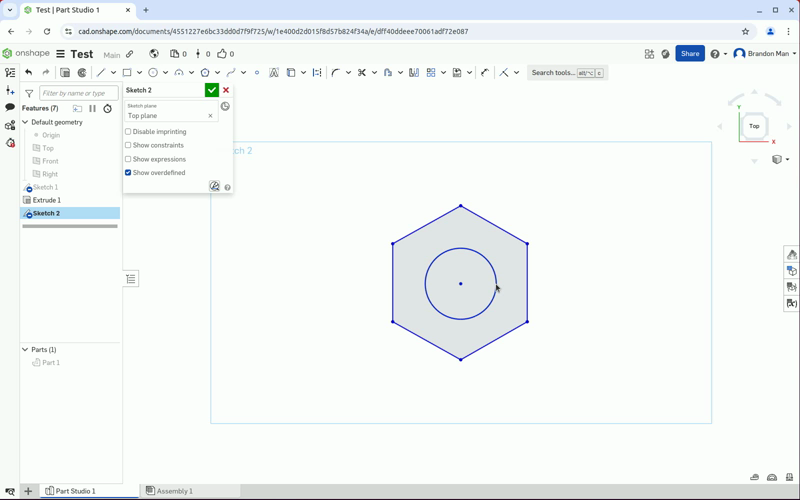
mouse_move(452, 223)
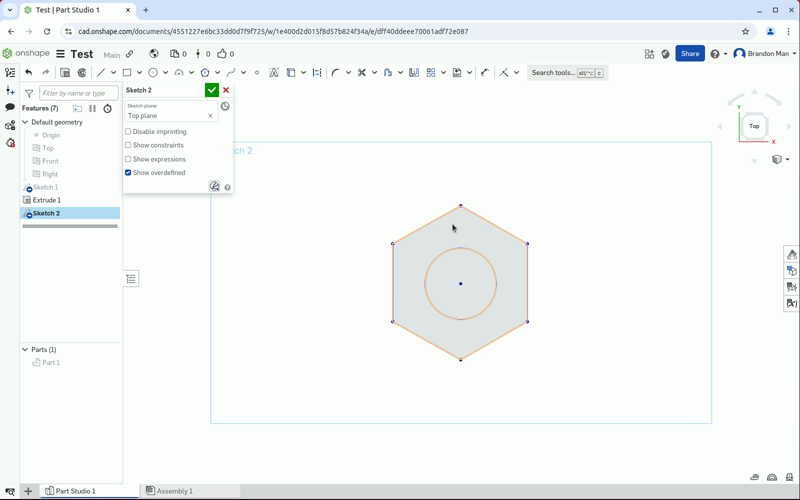
click(452, 223)
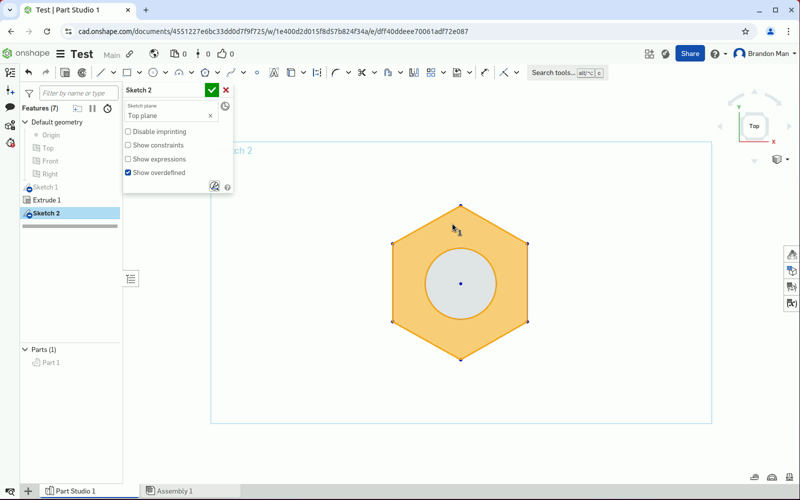
mouse_move(73, 352)
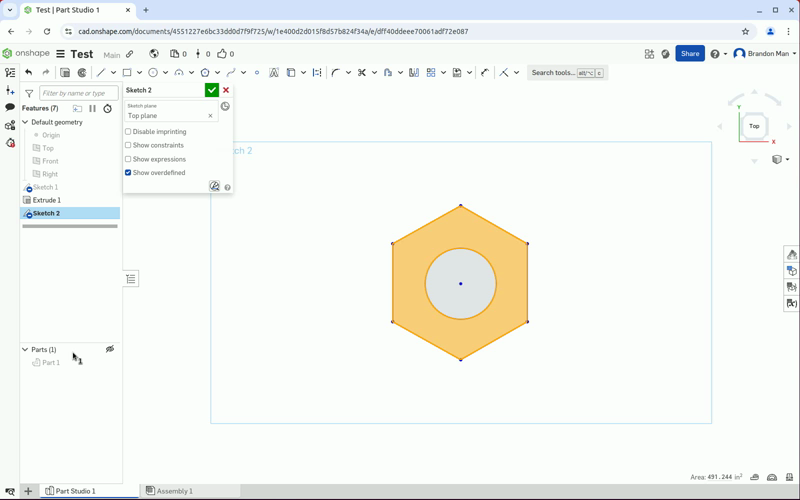
key(shift+y)
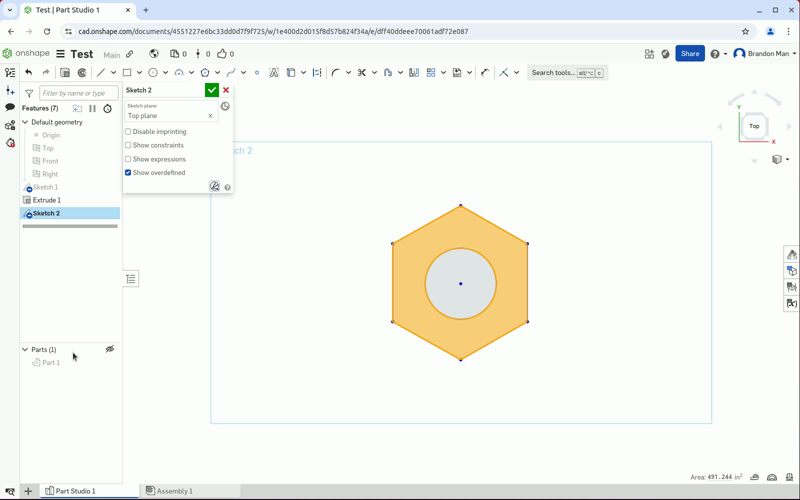
key(shift+e)
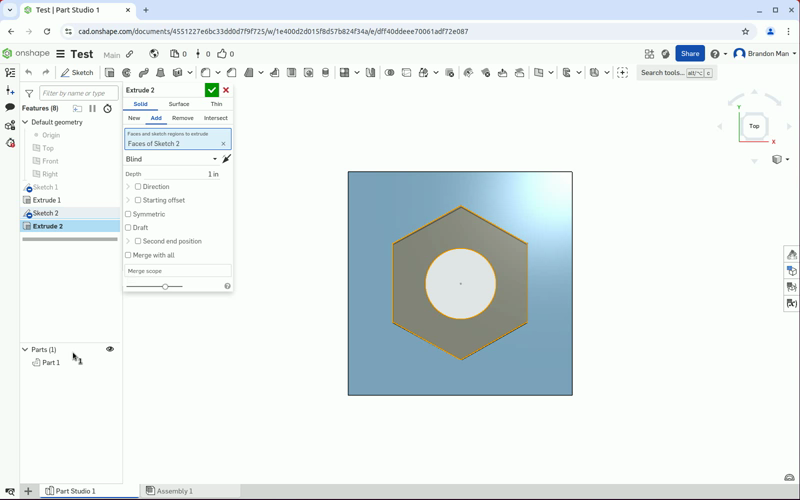
mouse_move(143, 106)
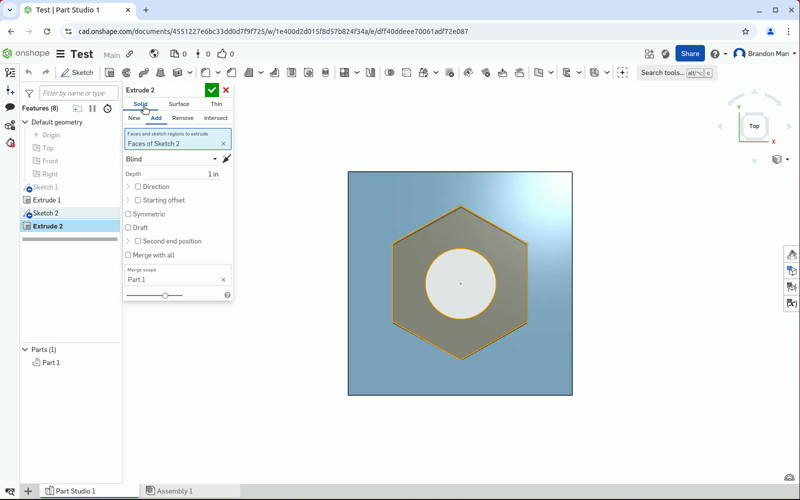
click(143, 106)
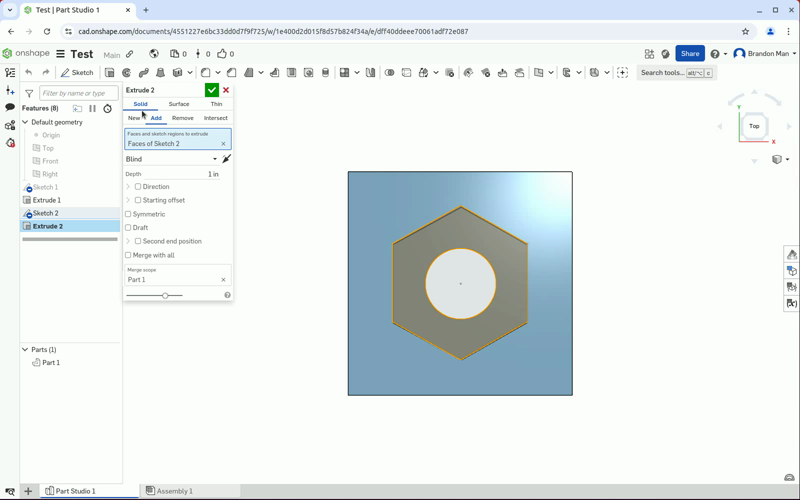
mouse_move(137, 120)
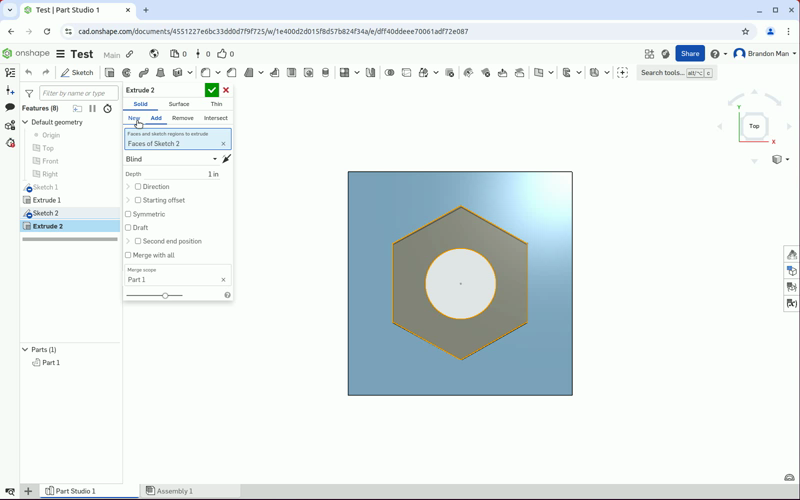
click(137, 120)
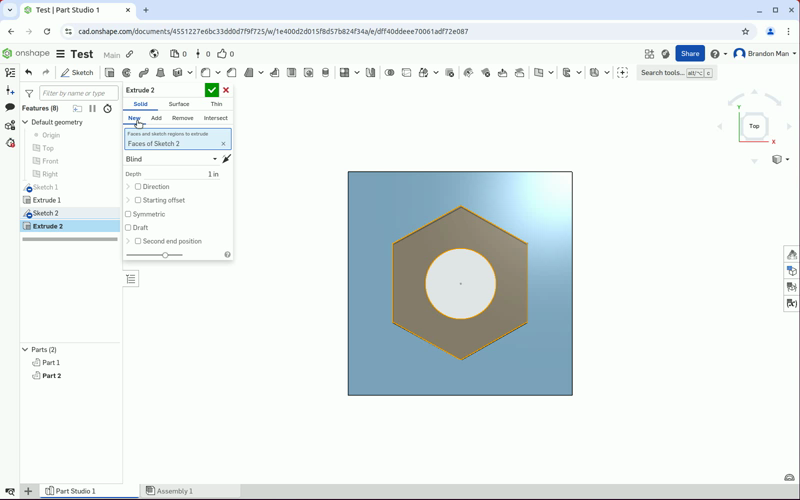
key(tab, 4)
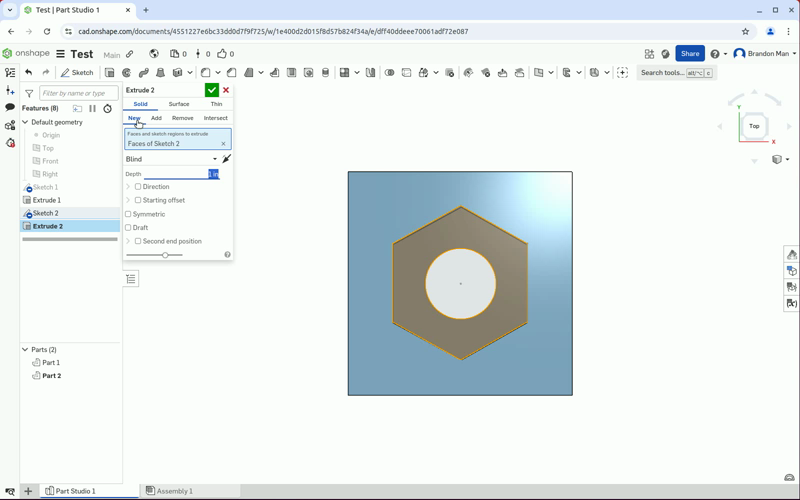
text(4.574)
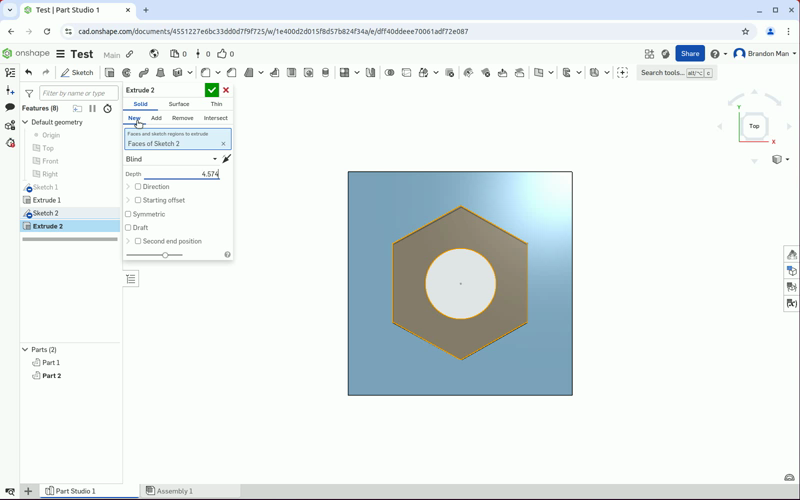
key(enter)
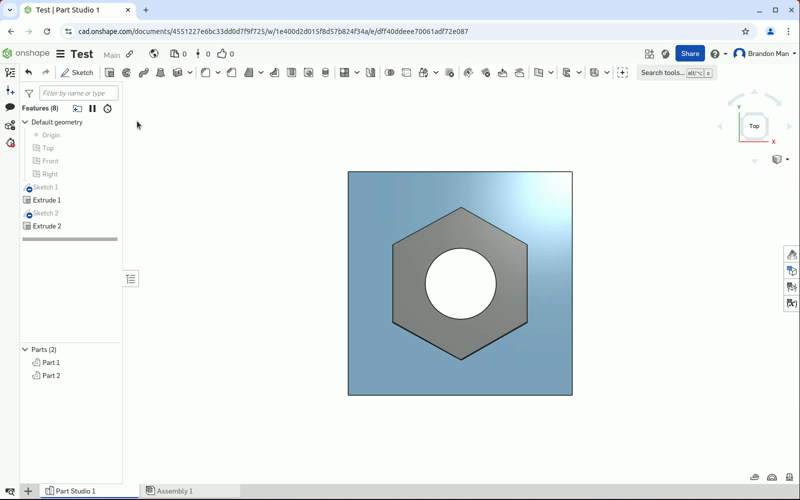
key(shift+h)
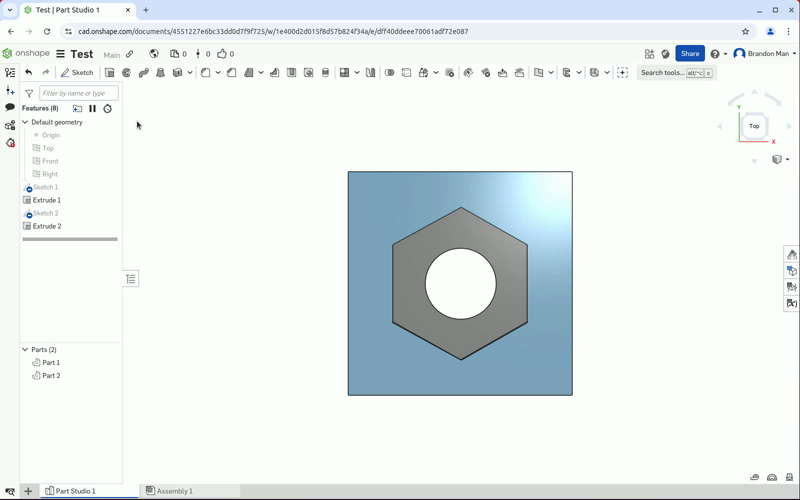
key(shift+h)
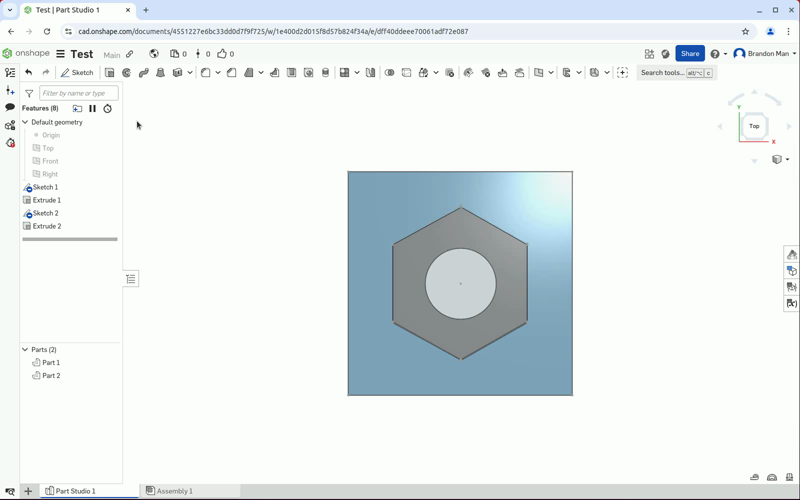
key(shift+7)
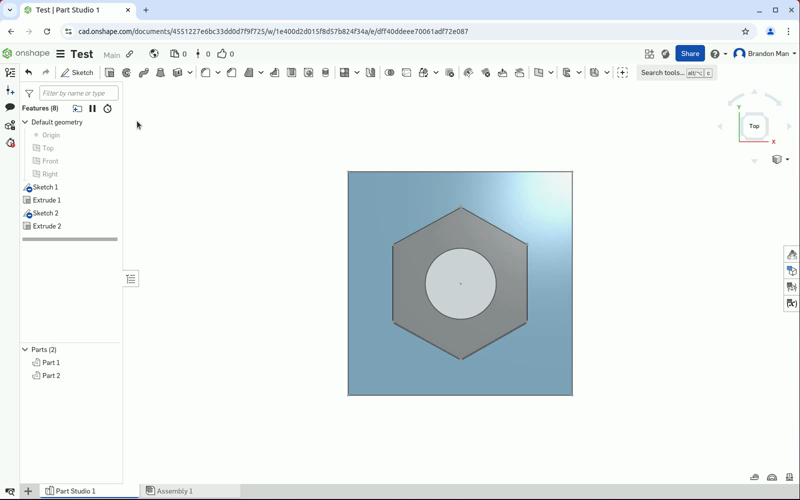
key(up, 3)
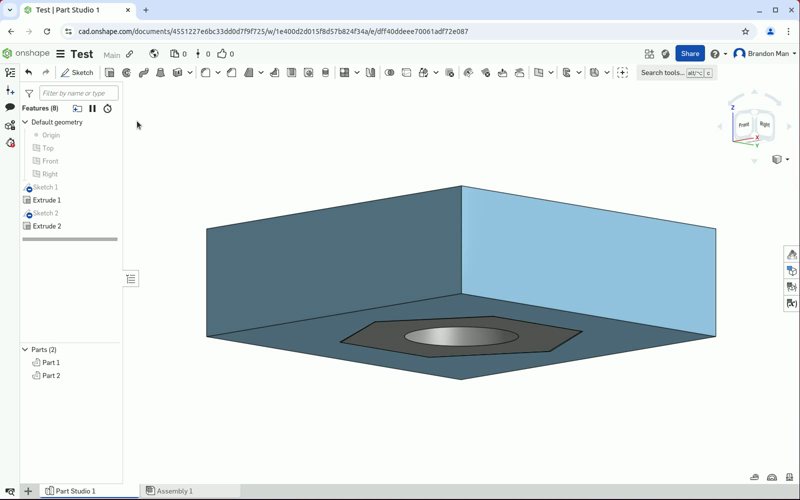
key(left, 3)
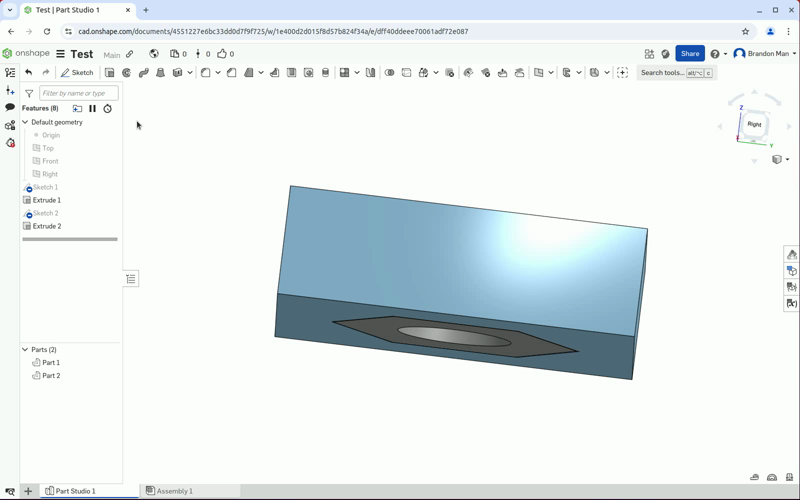
key(right, 3)
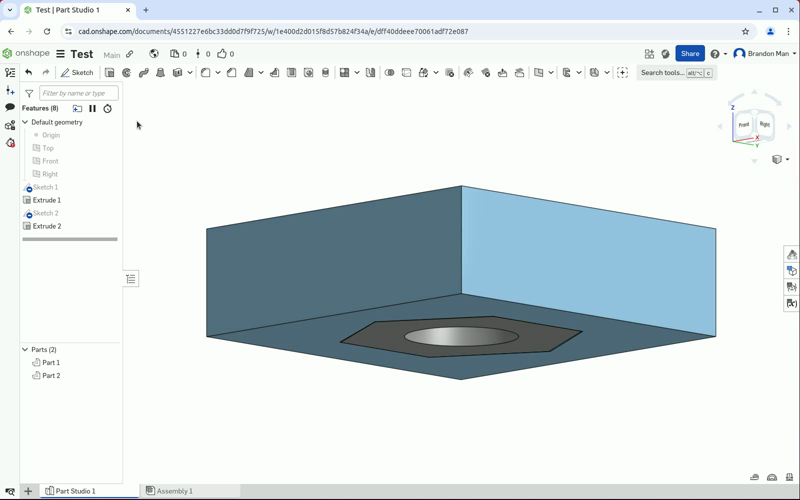
key(down, 3)
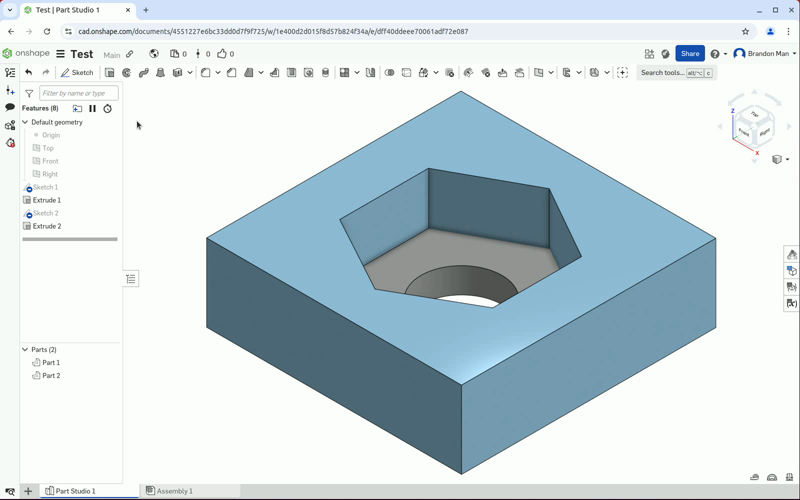
mouse_move(73, 189)
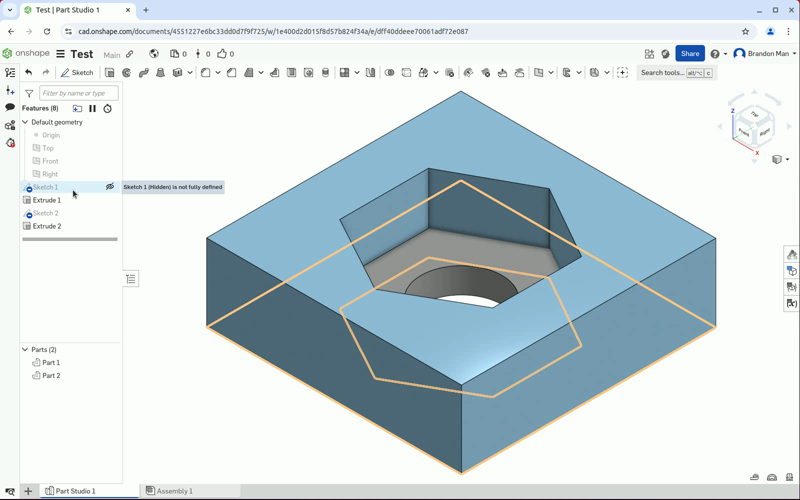
click(73, 189)